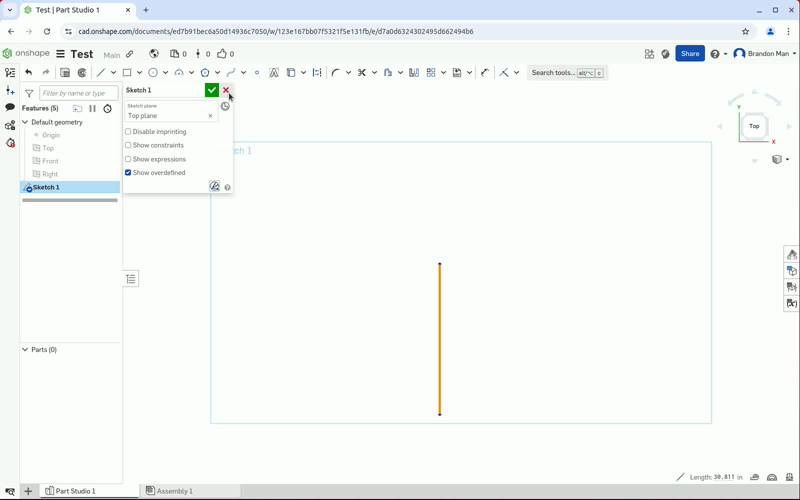
key(shift+h)
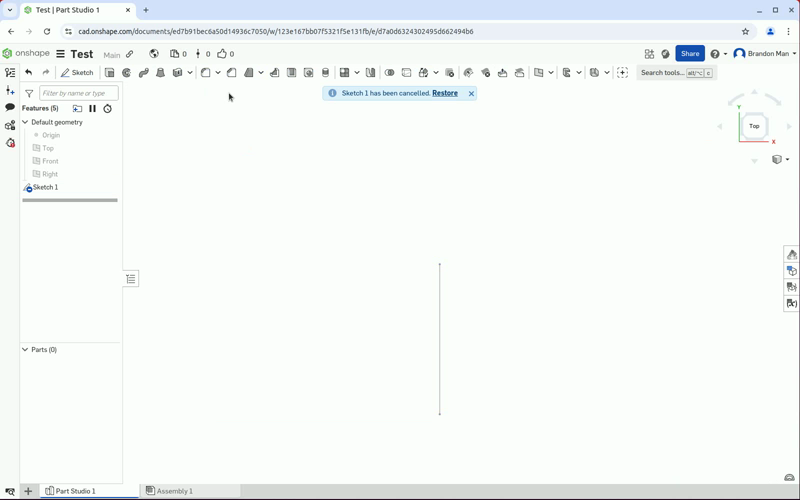
key(shift+s)
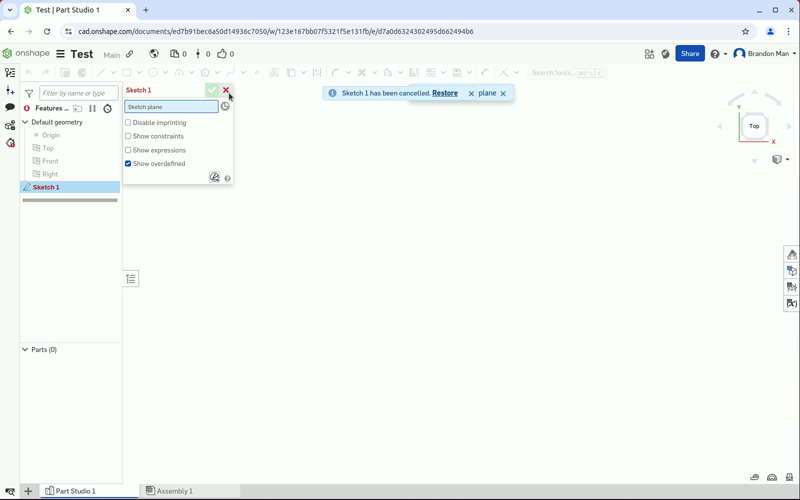
mouse_move(73, 150)
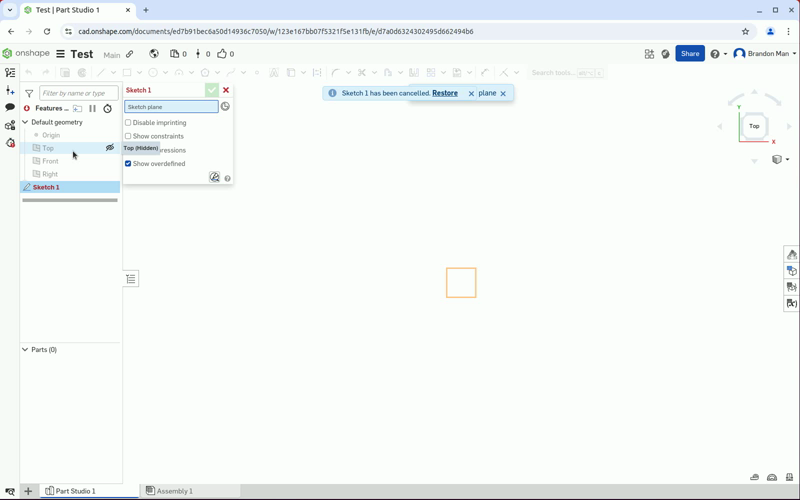
click(73, 150)
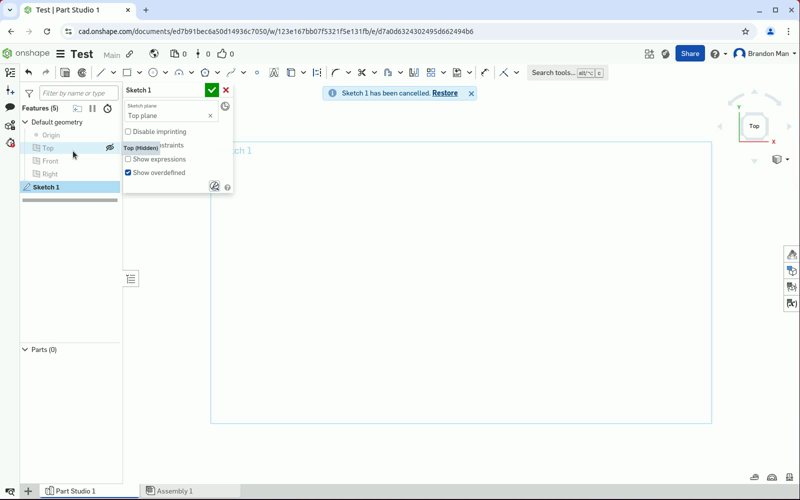
mouse_move(73, 352)
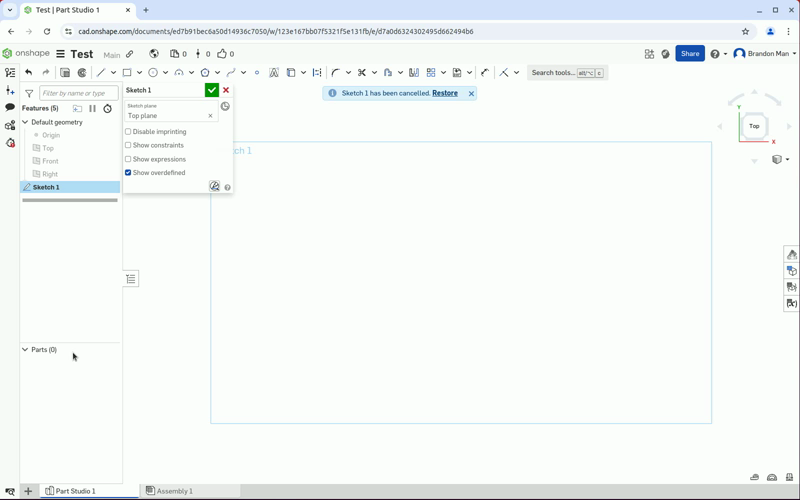
key(y)
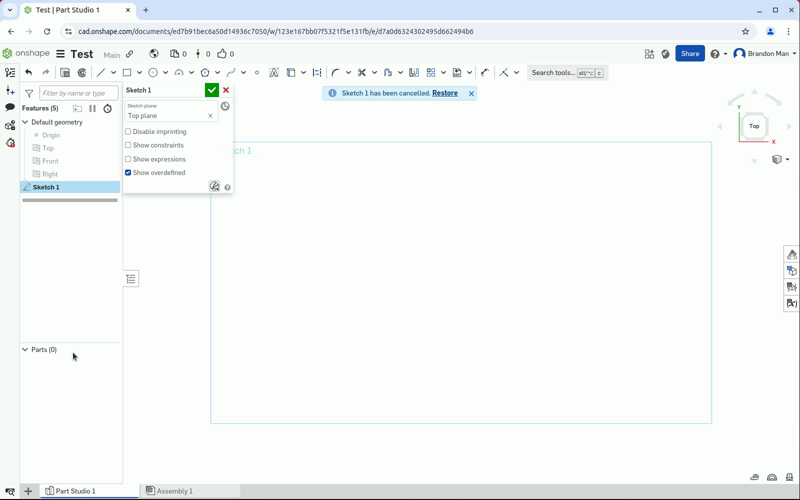
key(l)
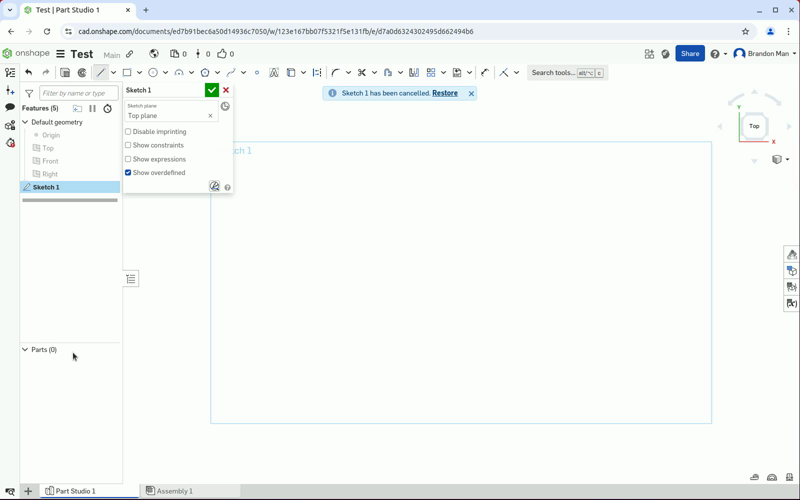
key_down(shift)
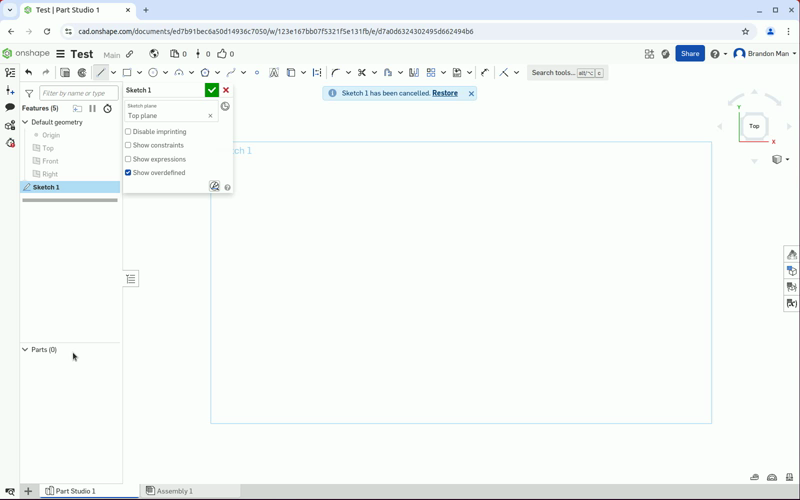
mouse_move(433, 298)
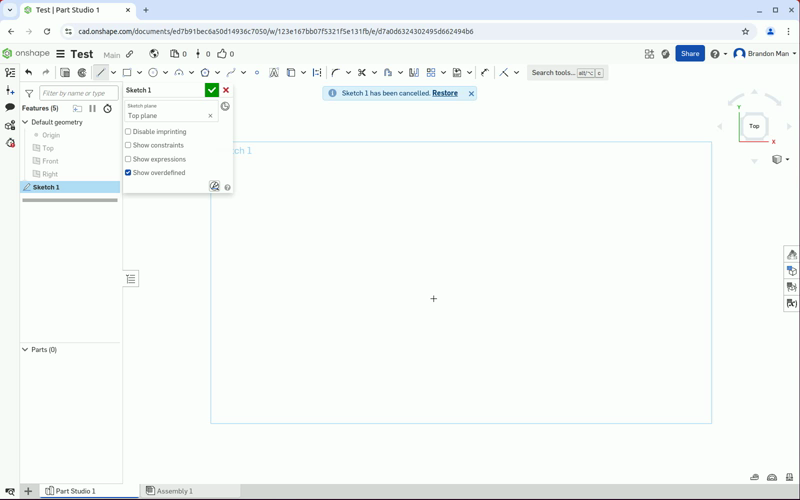
click(433, 298)
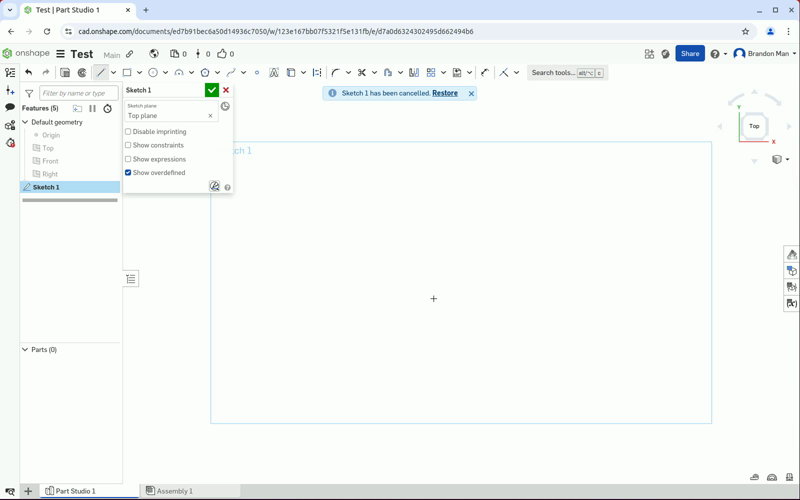
key_up(shift)
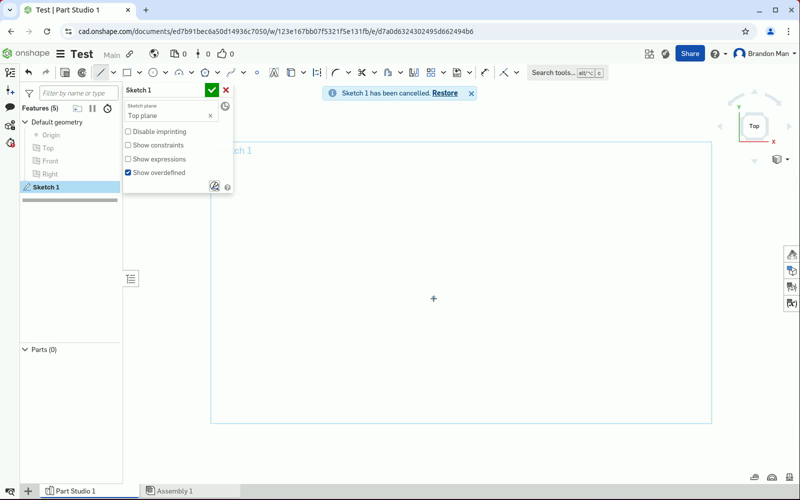
key_down(shift)
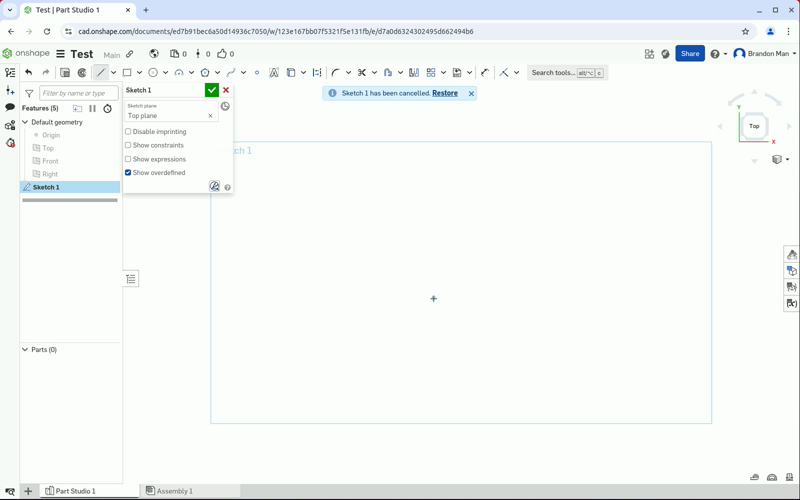
mouse_move(463, 298)
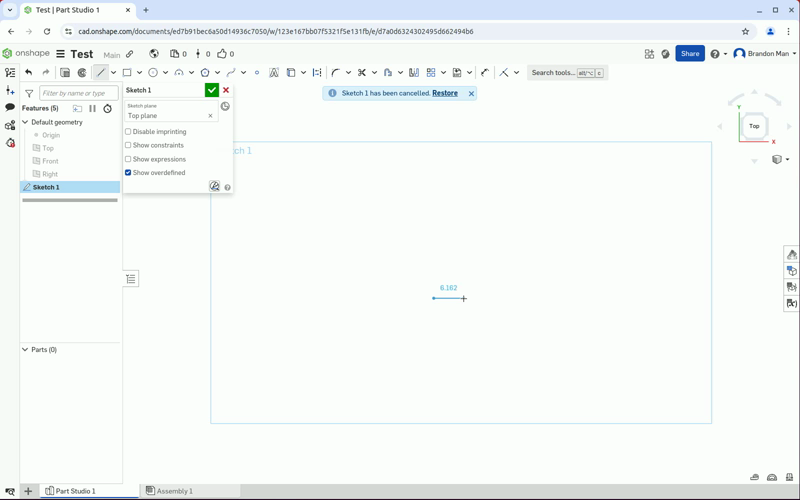
mouse_move(461, 314)
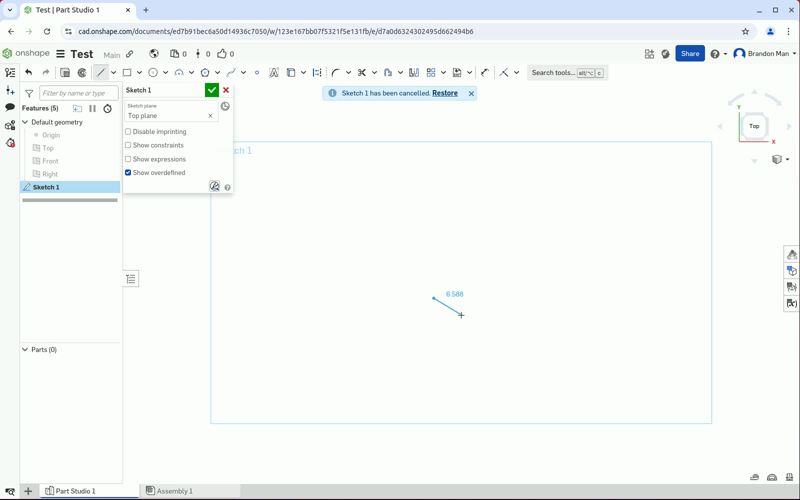
click(461, 314)
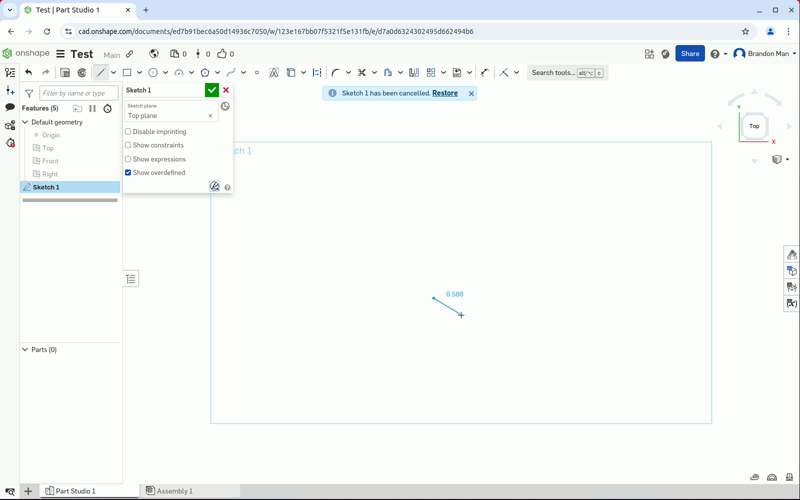
key_up(shift)
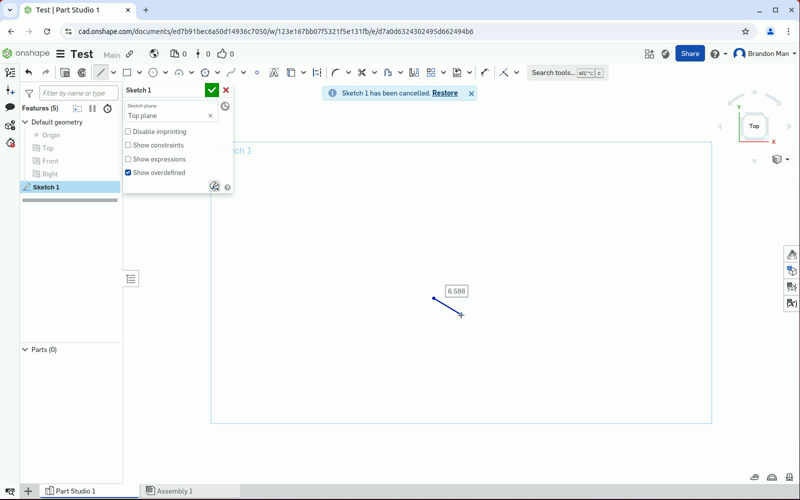
key_down(shift)
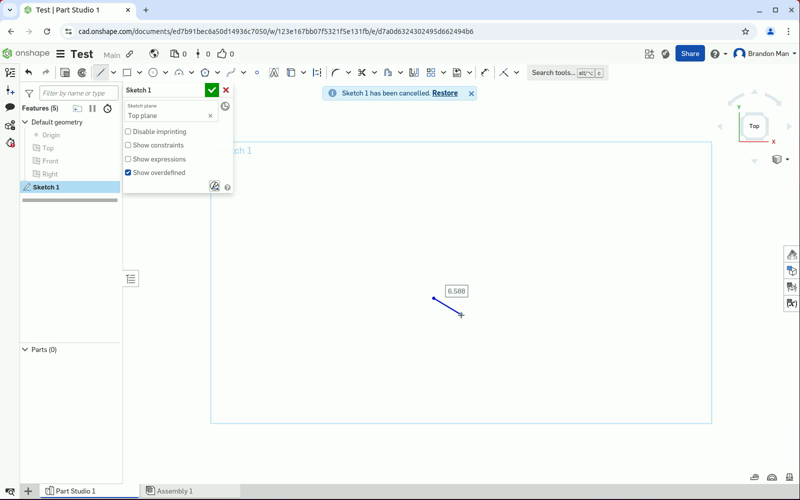
mouse_move(491, 314)
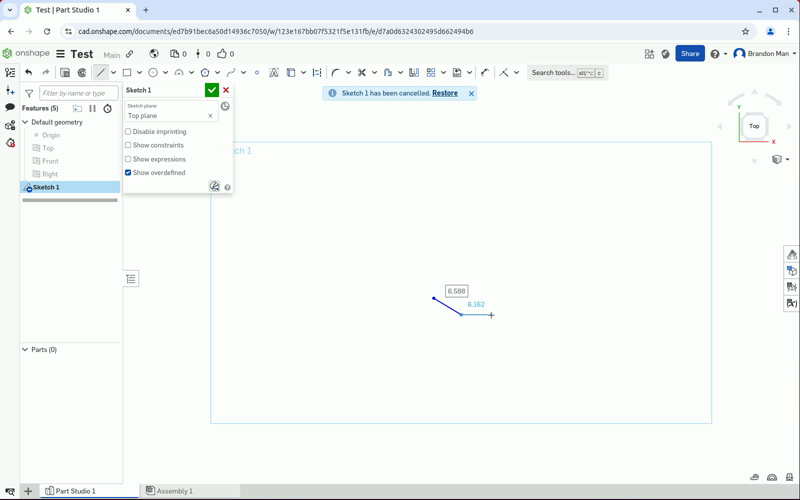
mouse_move(489, 298)
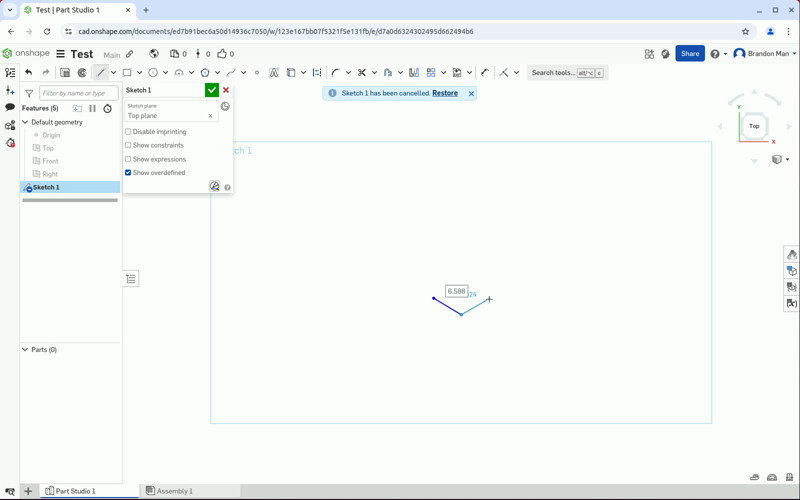
click(489, 298)
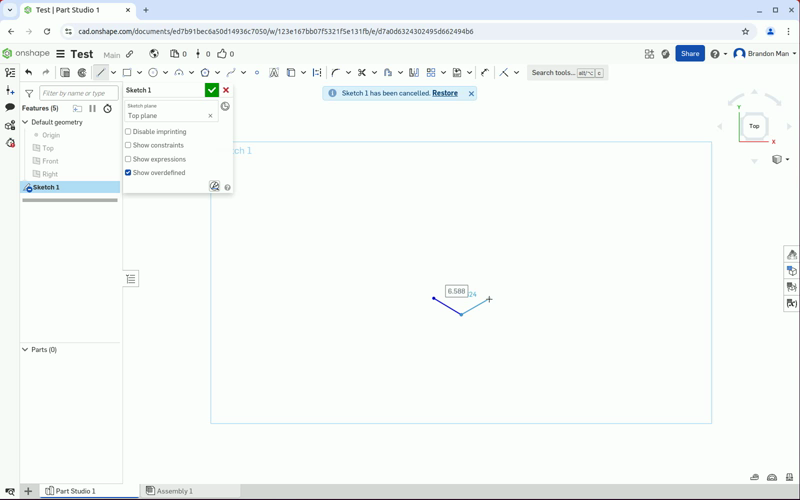
key_up(shift)
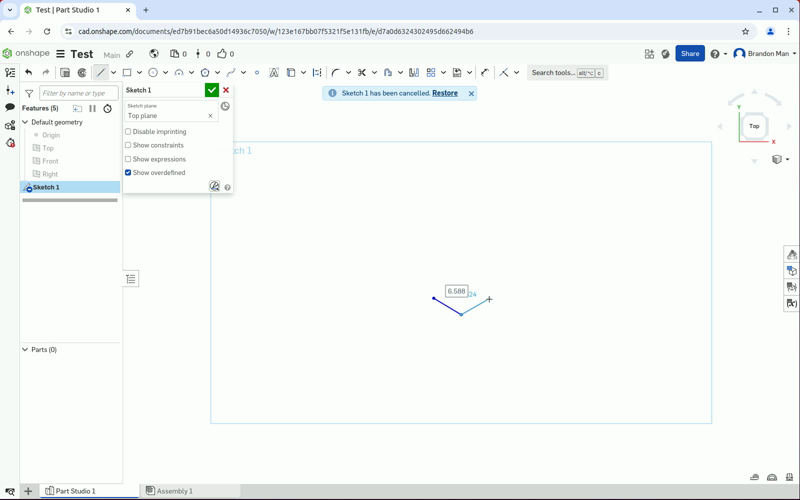
key_down(shift)
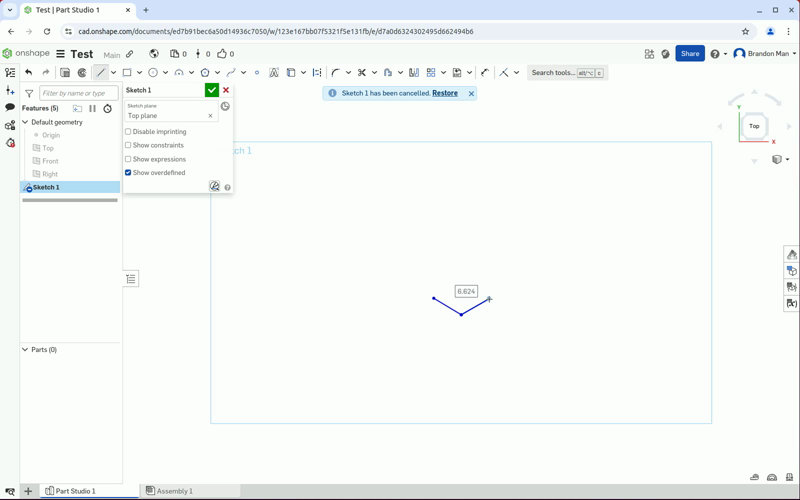
mouse_move(519, 298)
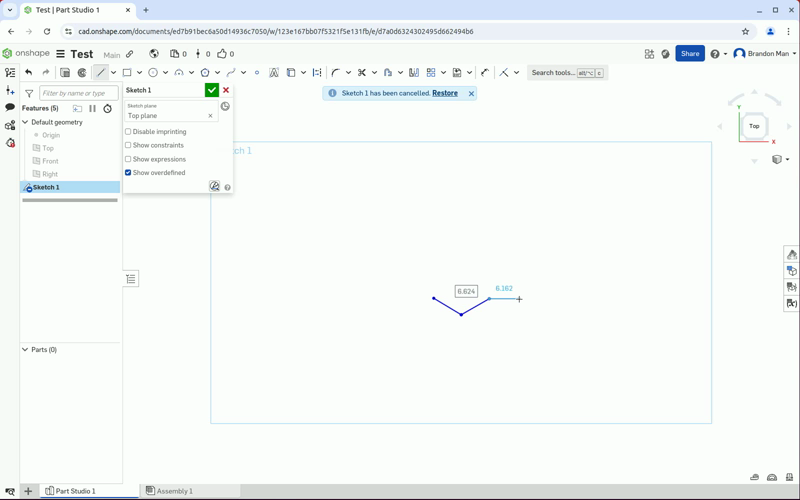
mouse_move(489, 267)
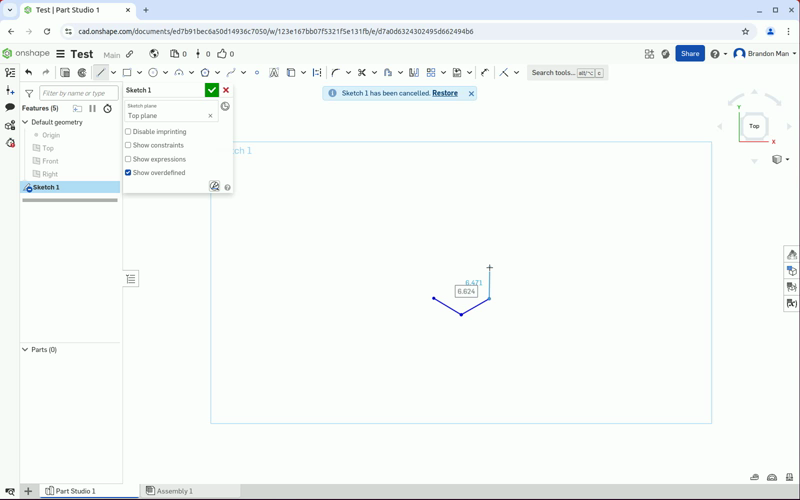
click(489, 267)
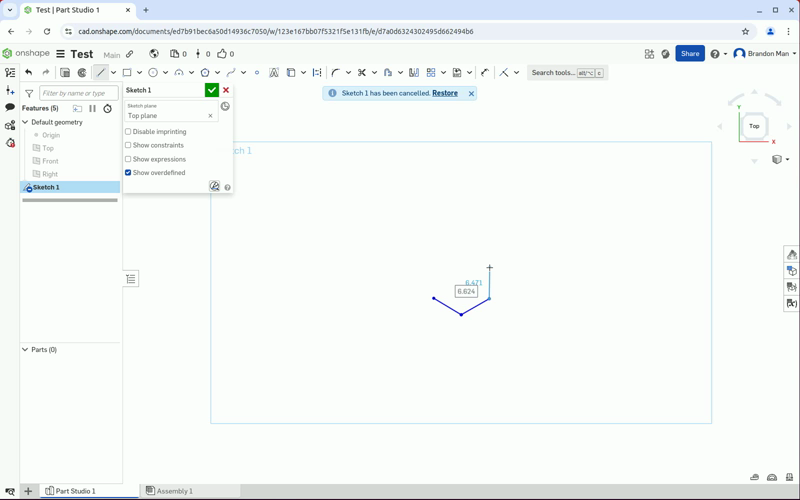
key_up(shift)
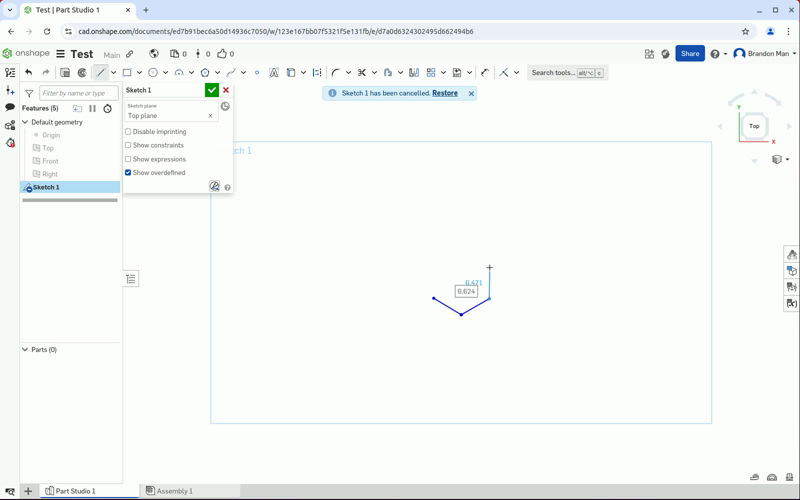
key_down(shift)
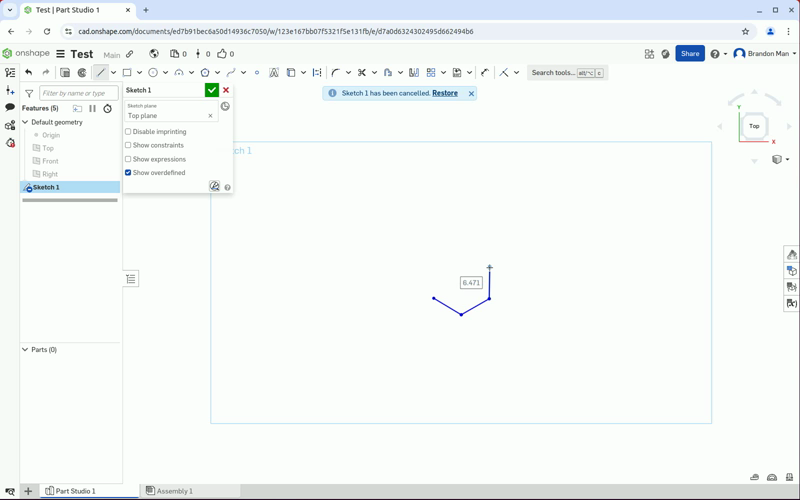
mouse_move(519, 267)
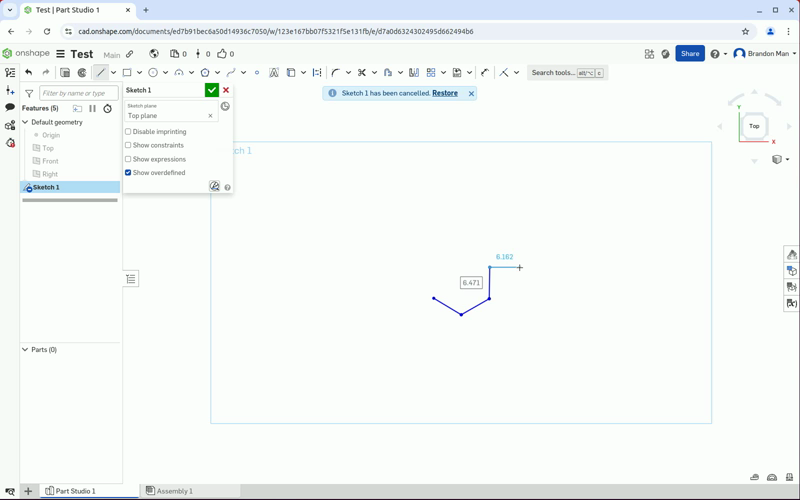
mouse_move(461, 250)
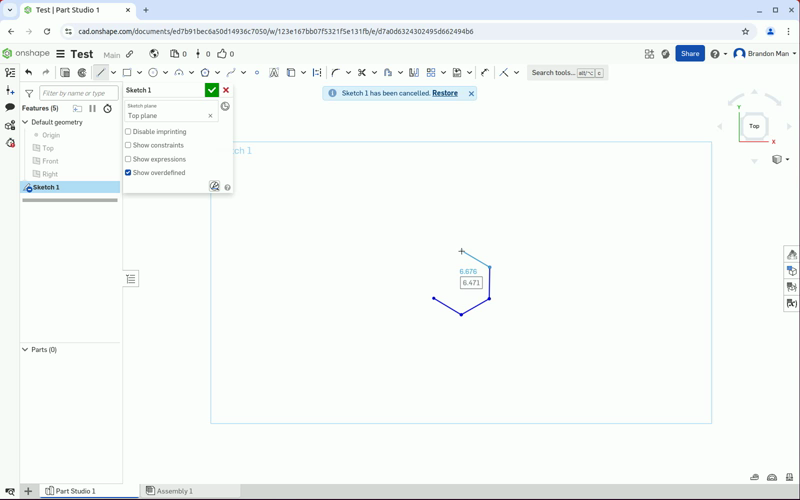
click(461, 250)
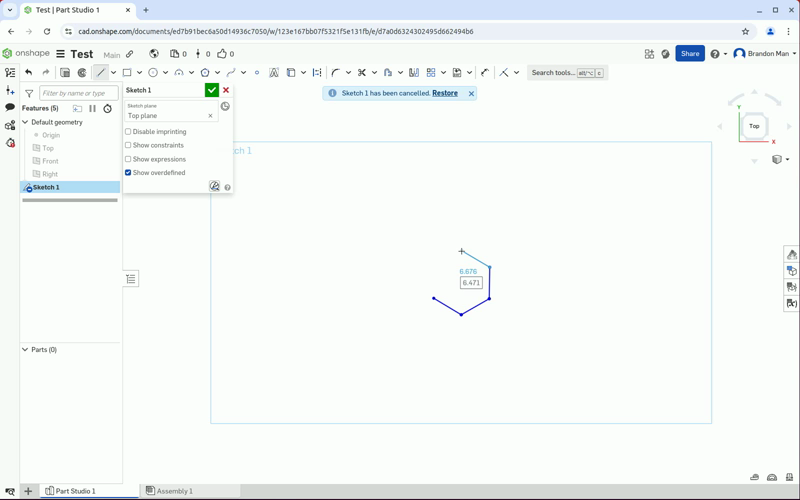
key_up(shift)
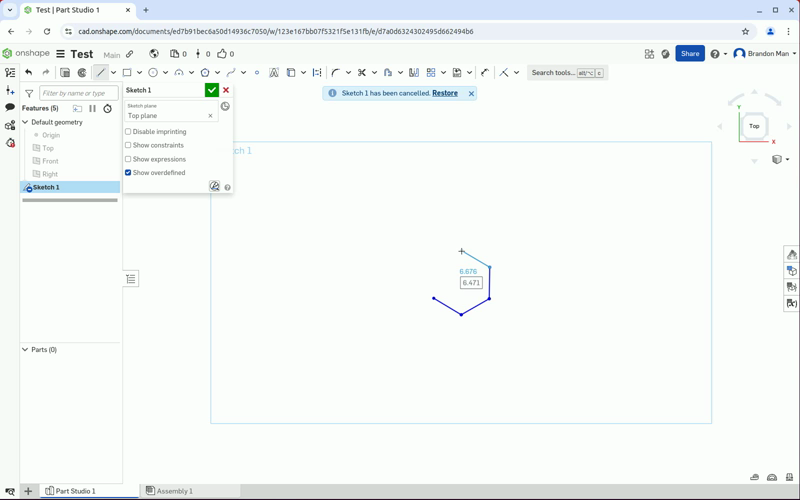
key_down(shift)
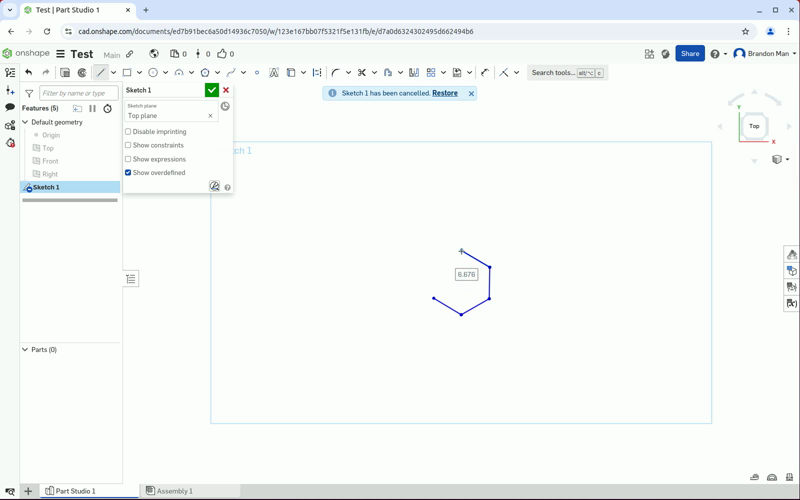
mouse_move(492, 250)
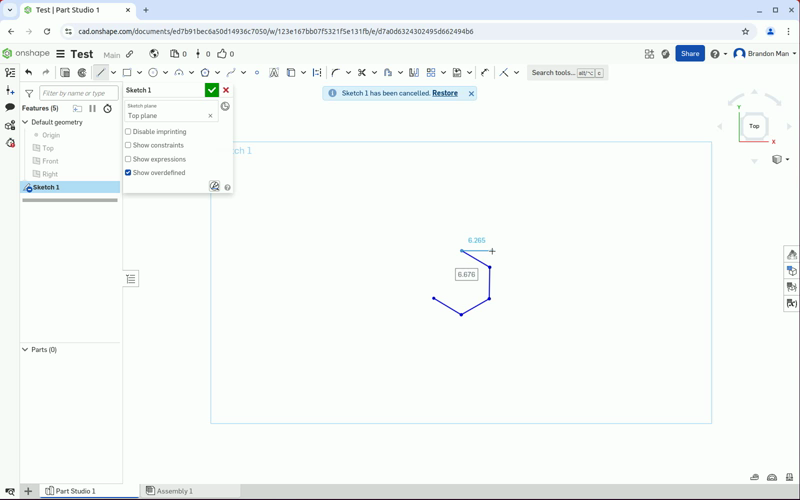
mouse_move(434, 266)
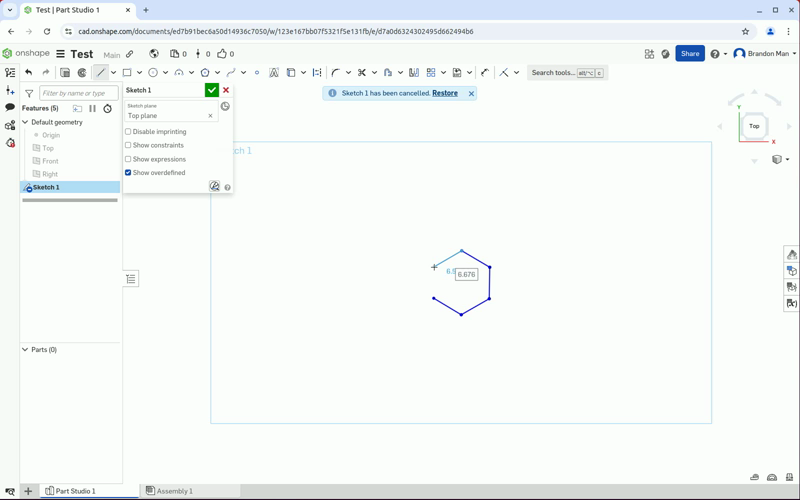
click(434, 266)
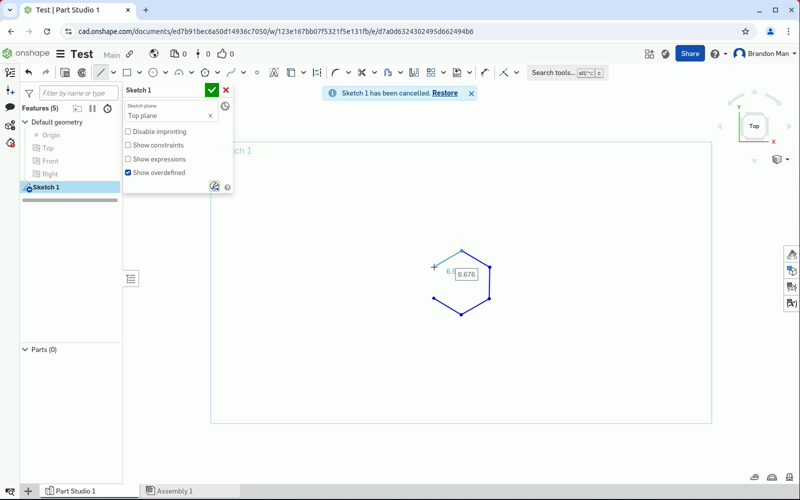
key_up(shift)
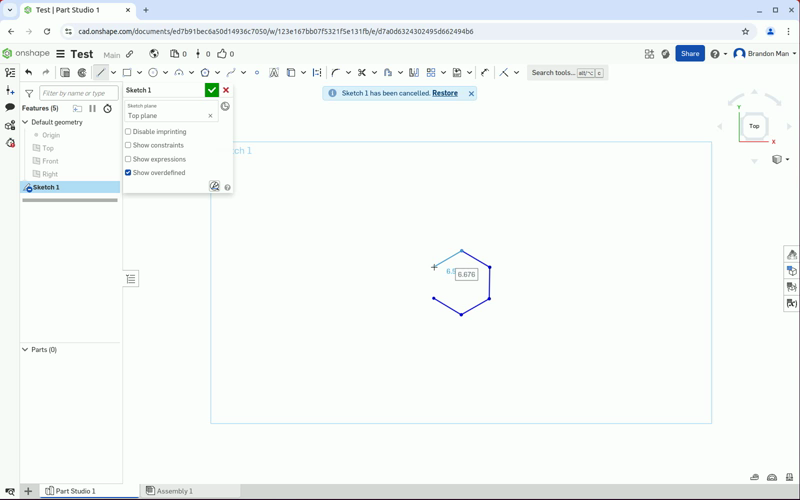
mouse_move(464, 266)
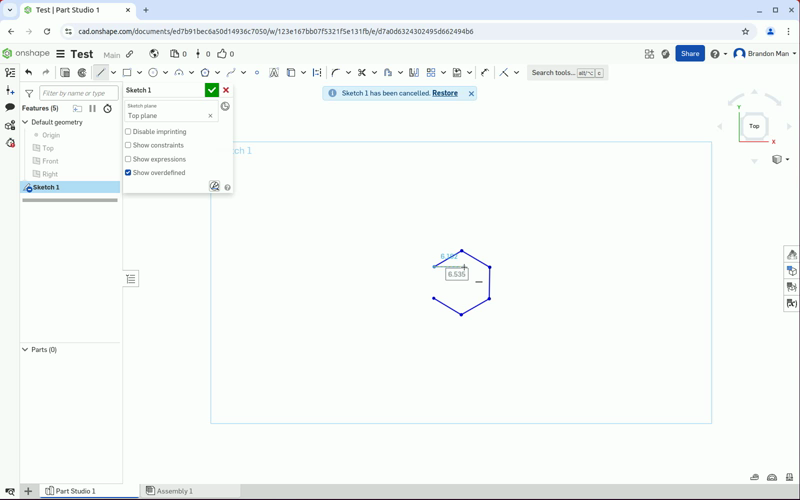
key_down(shift)
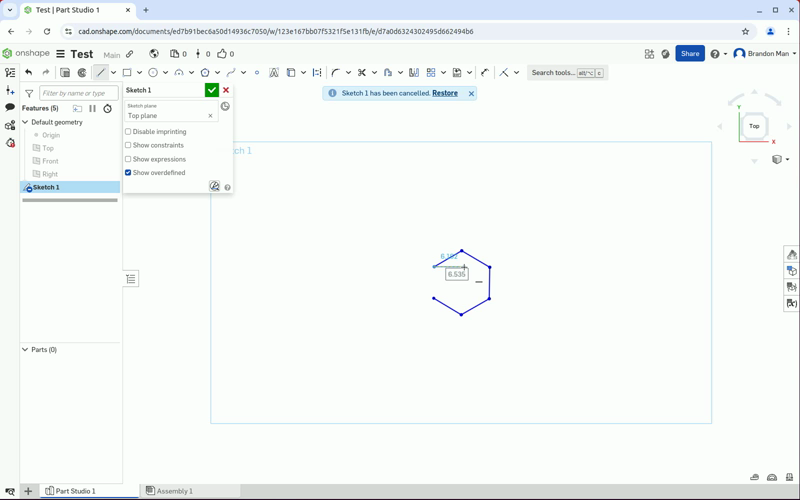
mouse_move(433, 298)
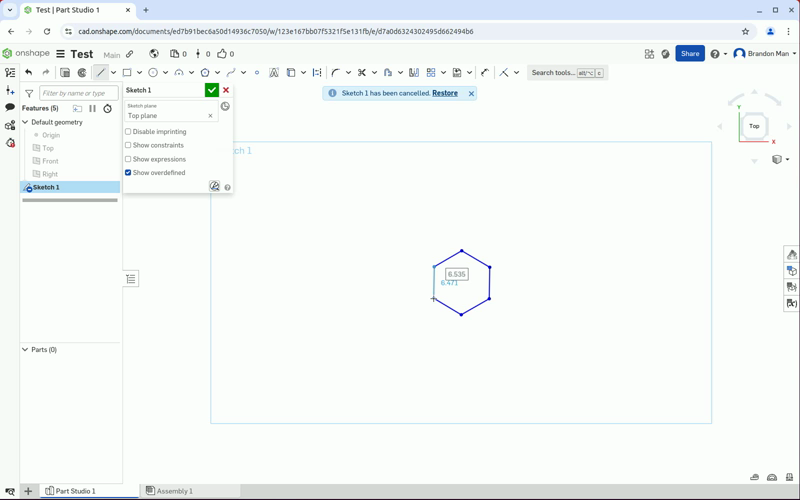
key_up(shift)
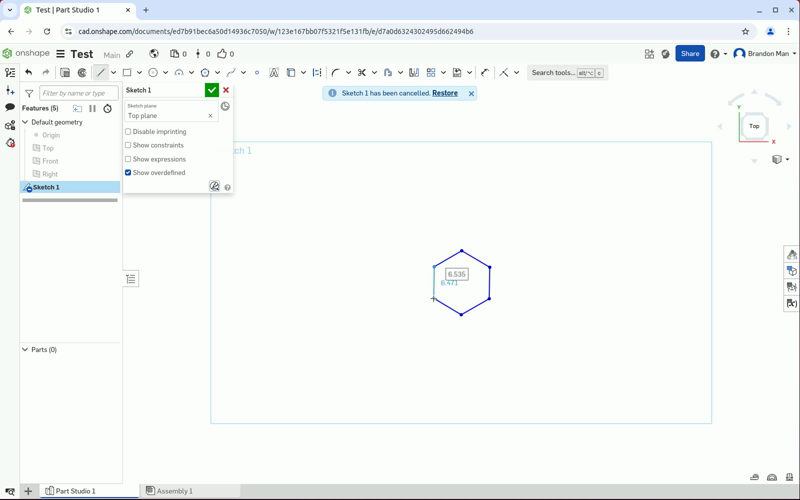
click(433, 298)
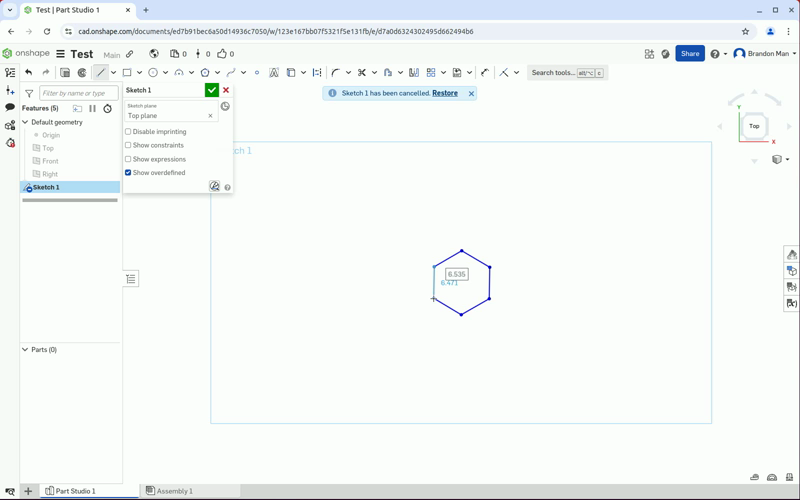
key(esc)
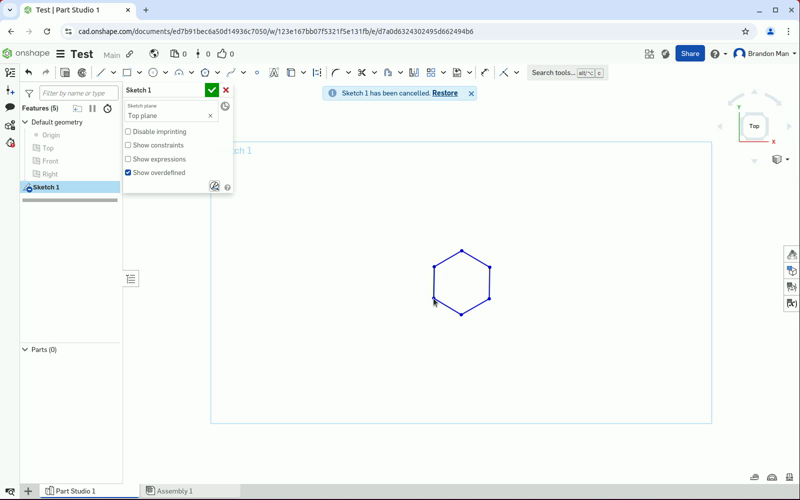
mouse_move(476, 291)
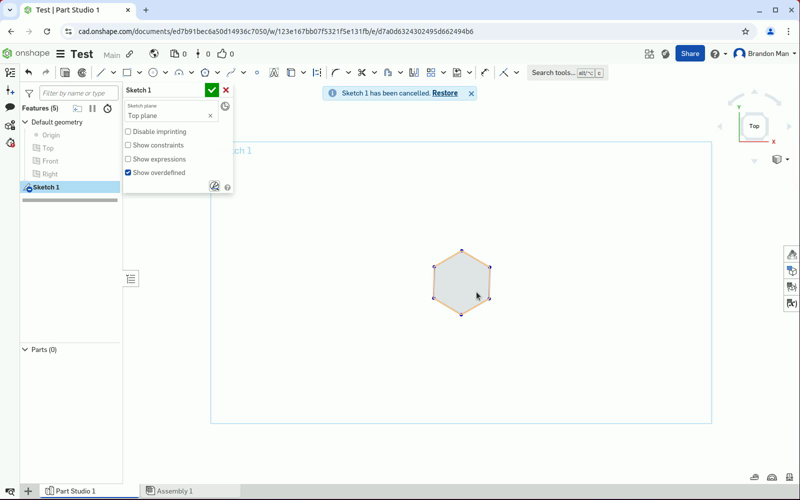
click(476, 291)
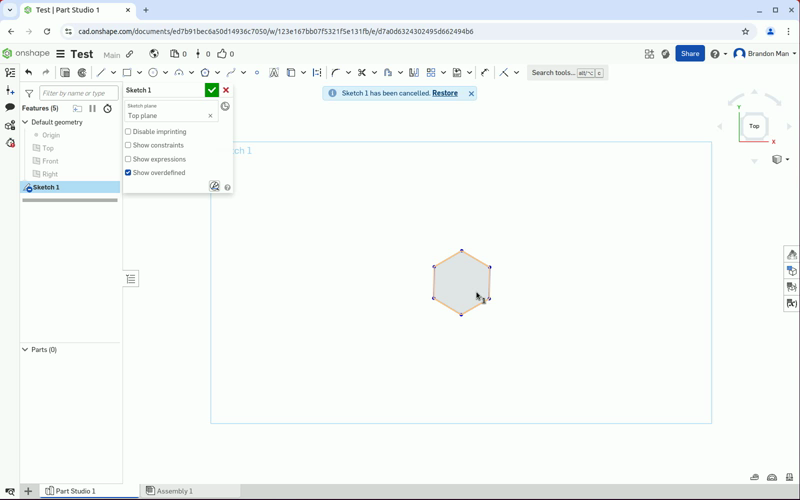
mouse_move(73, 352)
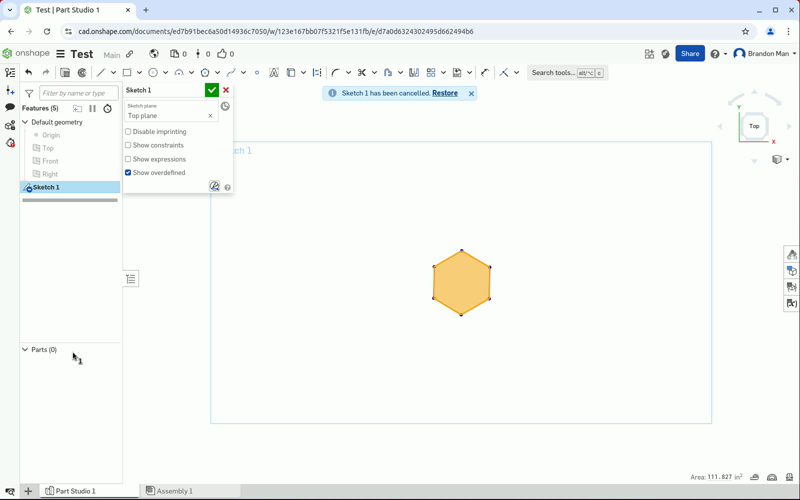
key(shift+y)
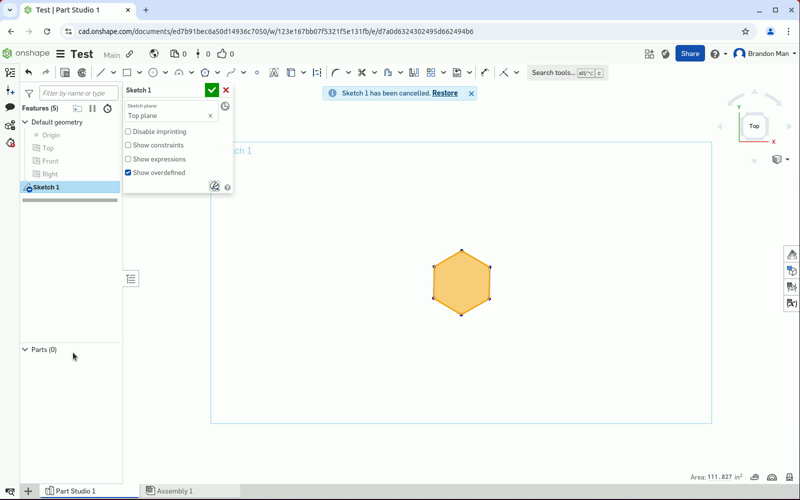
key(shift+e)
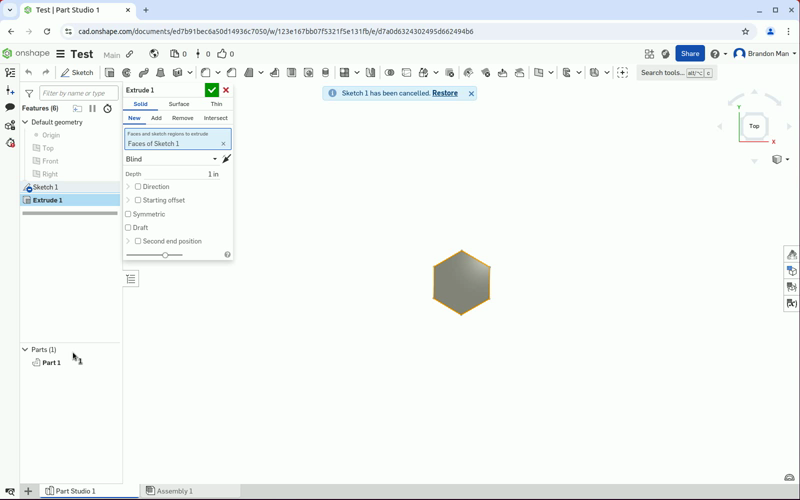
mouse_move(143, 106)
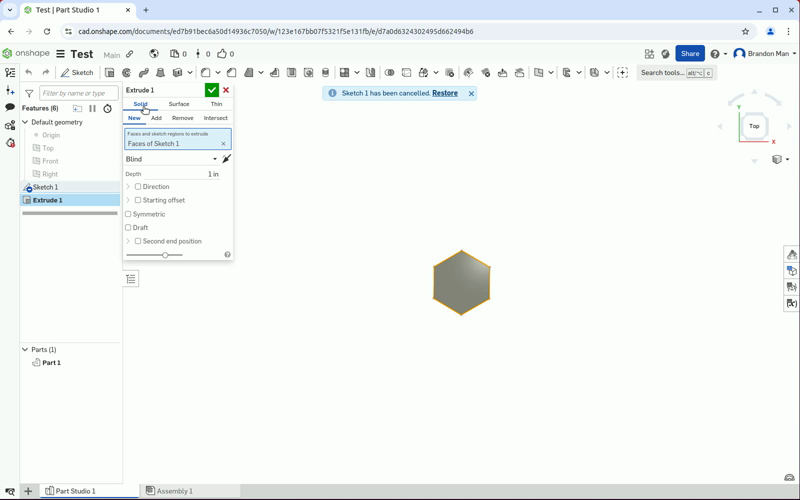
click(143, 106)
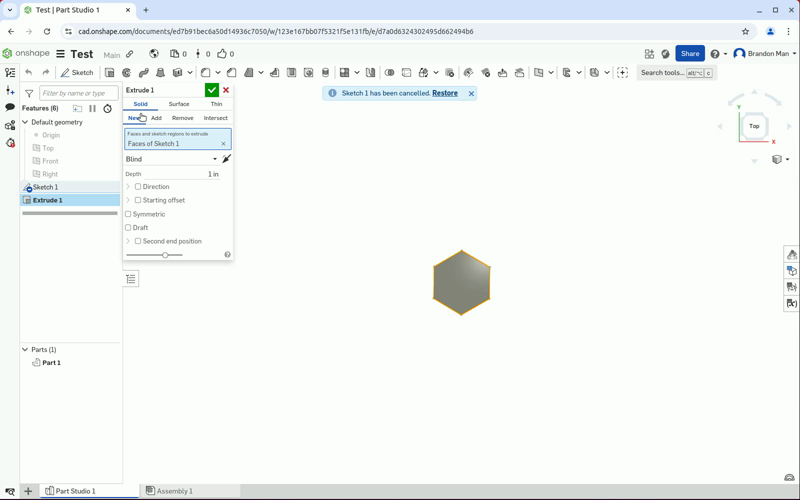
mouse_move(137, 120)
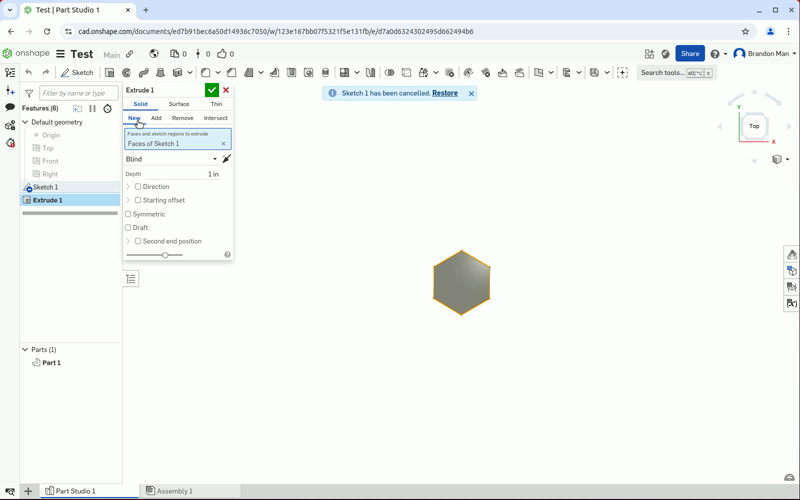
click(137, 120)
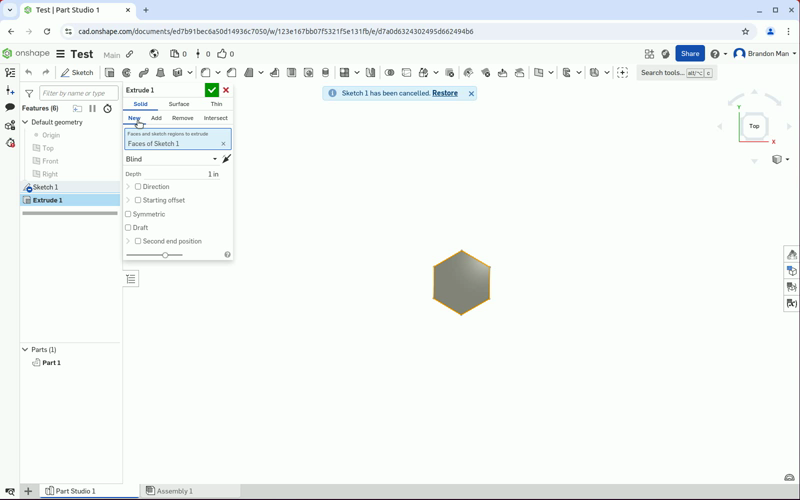
key(tab, 4)
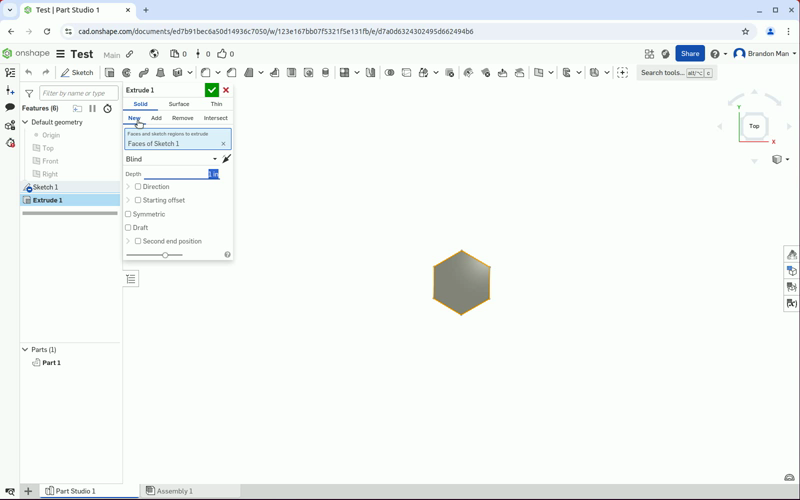
text(23.108)
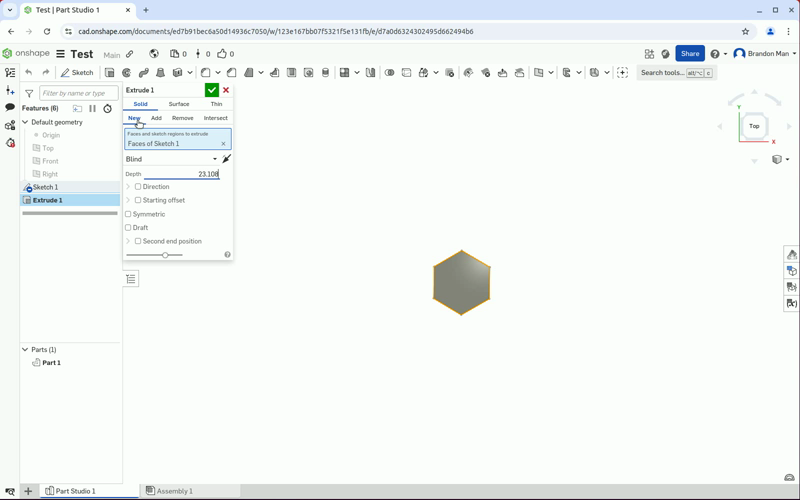
key(enter)
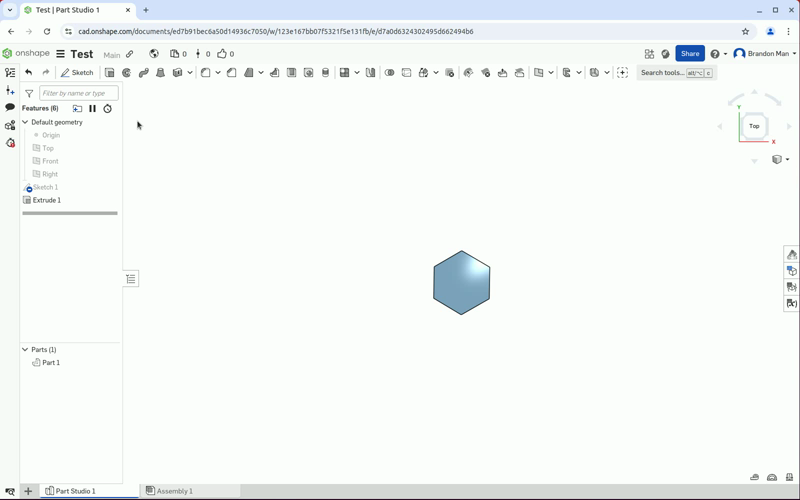
key(shift+h)
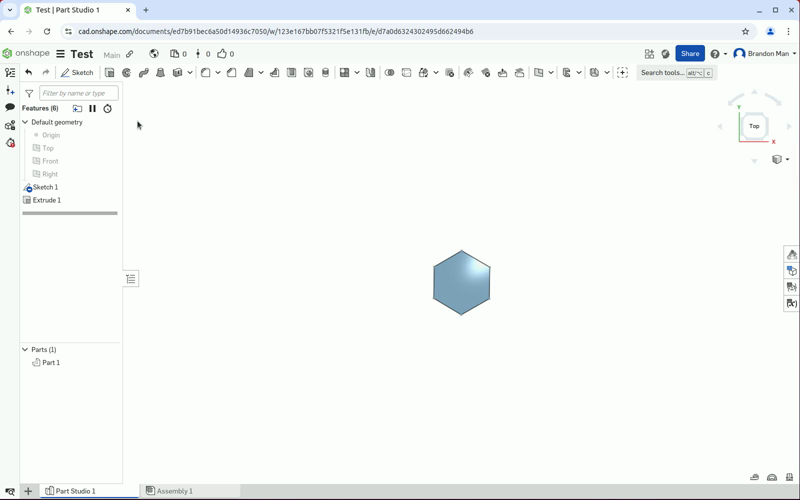
key(shift+h)
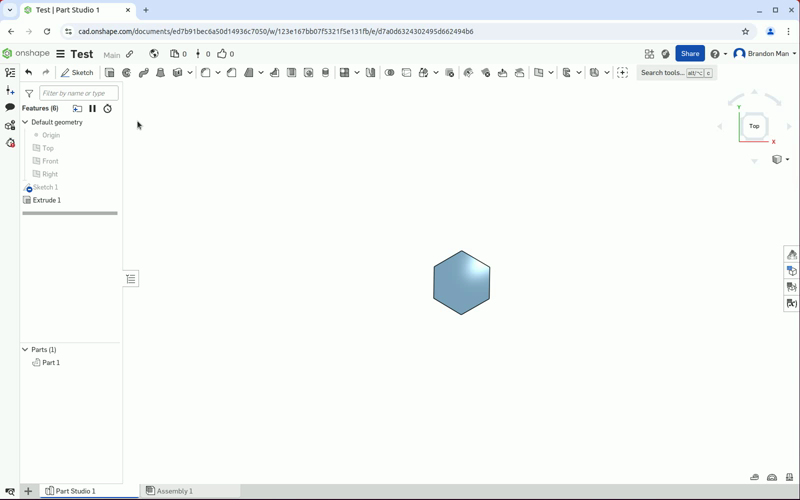
mouse_move(73, 189)
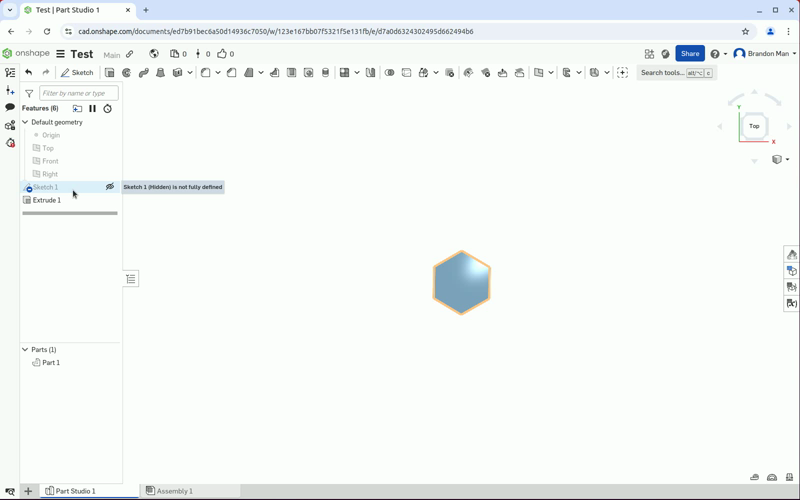
click(73, 189)
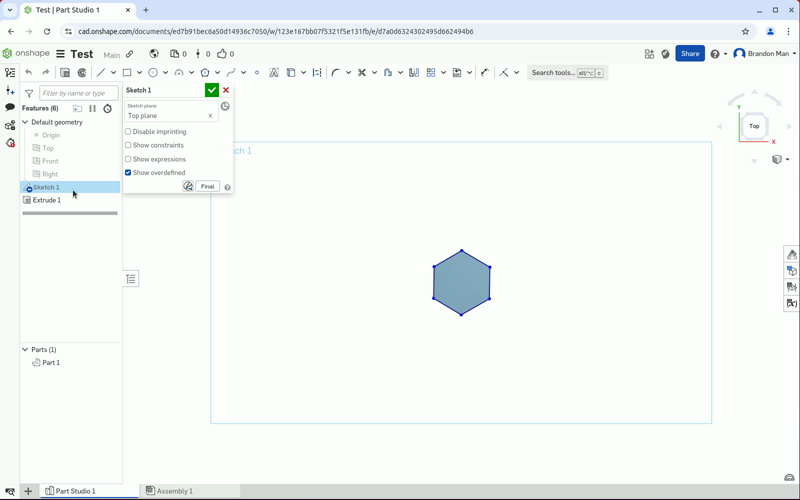
mouse_move(229, 92)
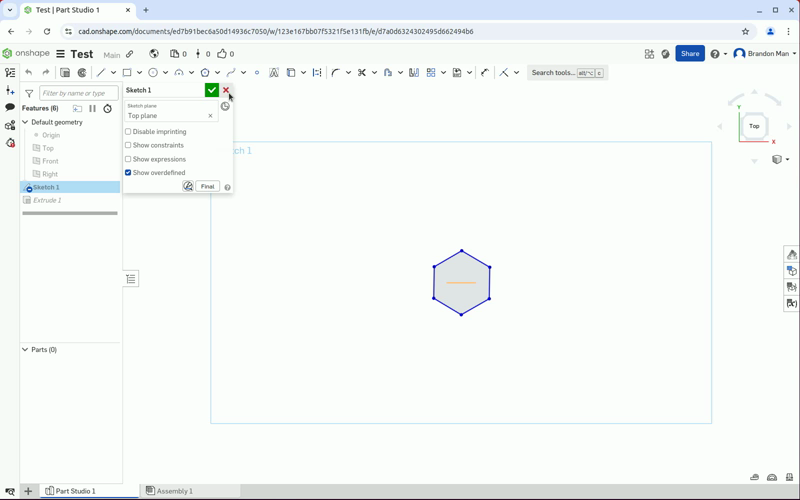
click(229, 92)
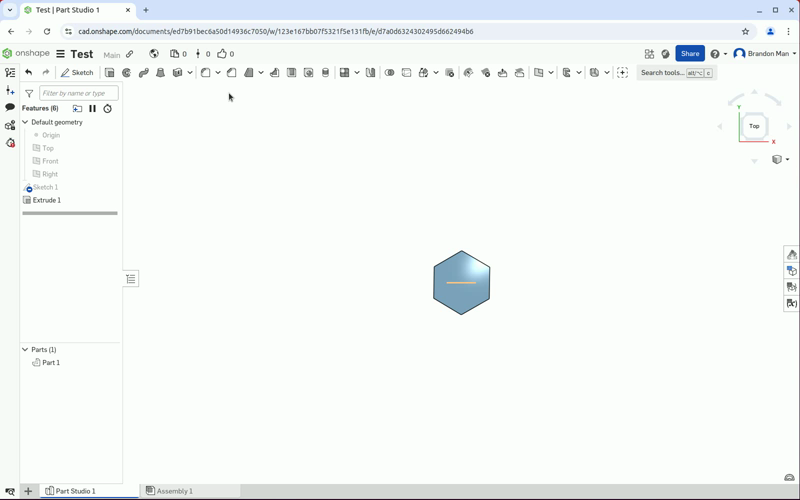
mouse_move(541, 75)
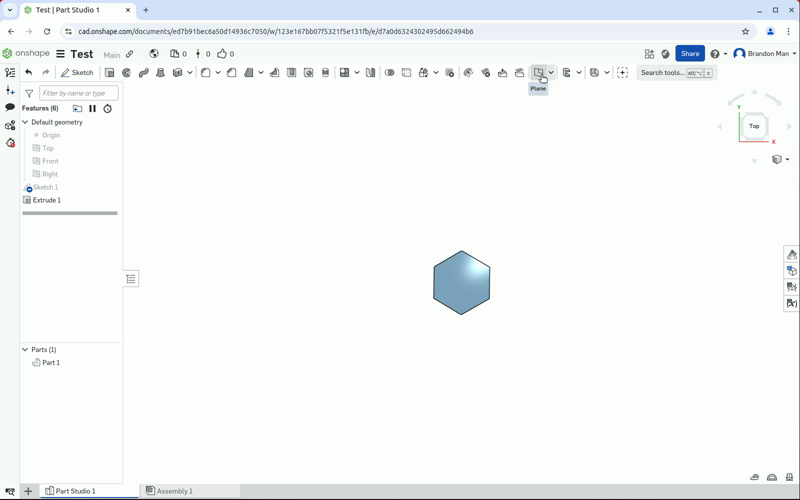
click(541, 75)
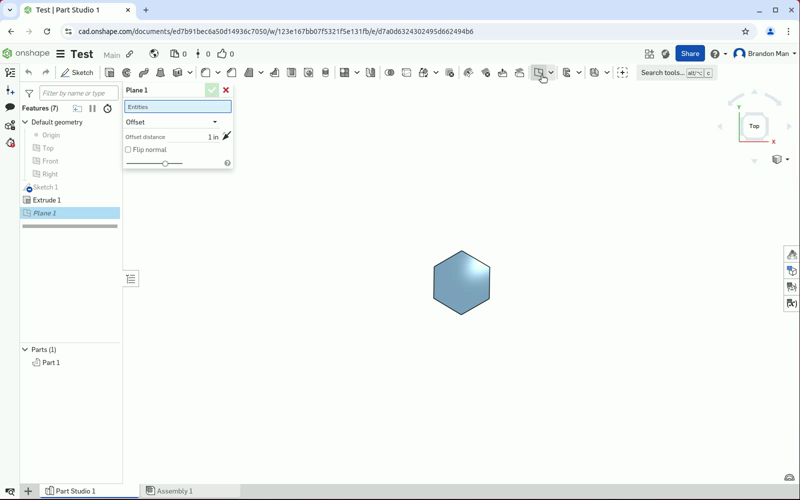
mouse_move(73, 150)
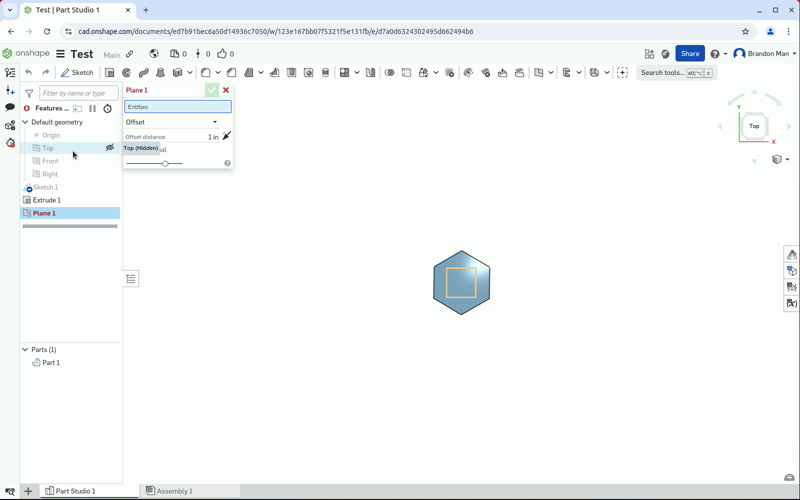
click(73, 150)
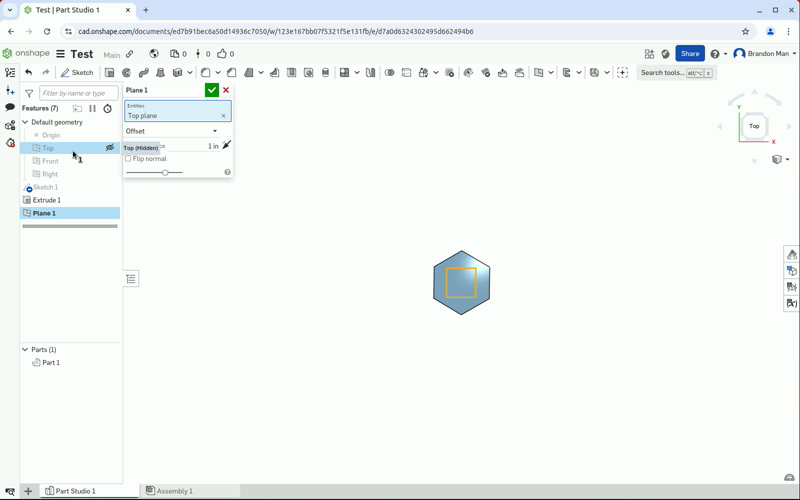
key(tab, 2)
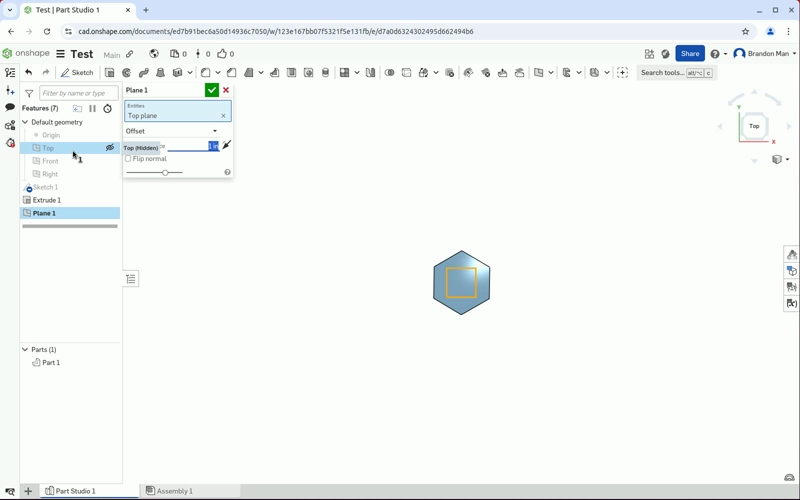
text(23.108)
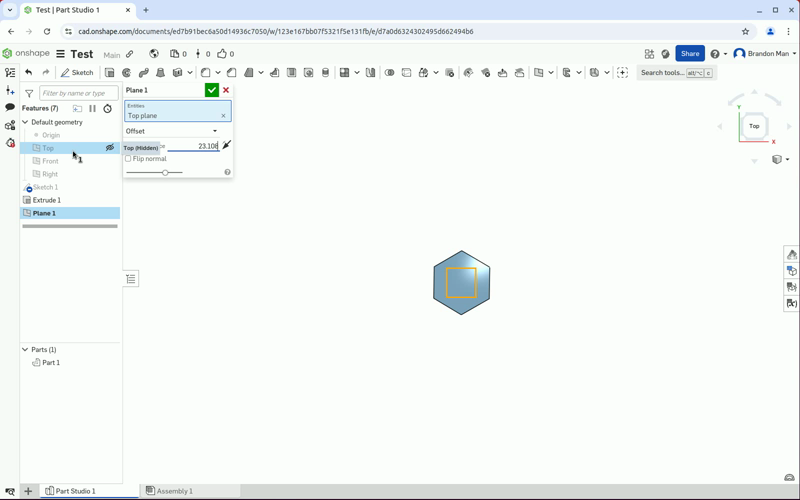
key(enter, 2)
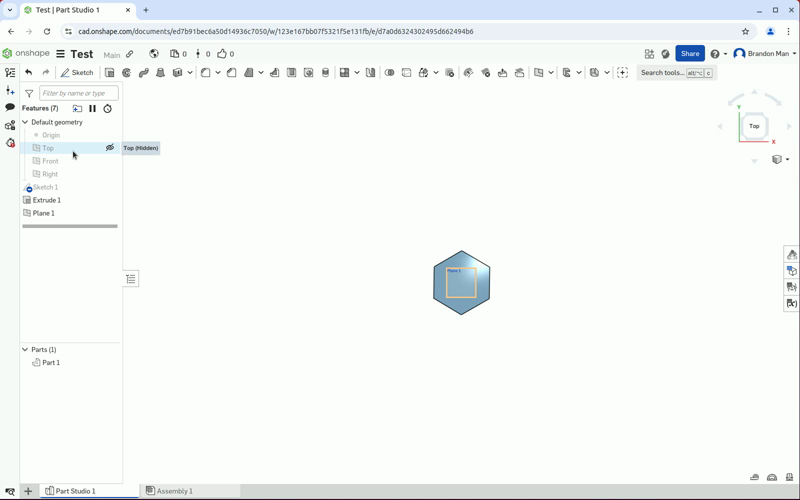
key(shift+s)
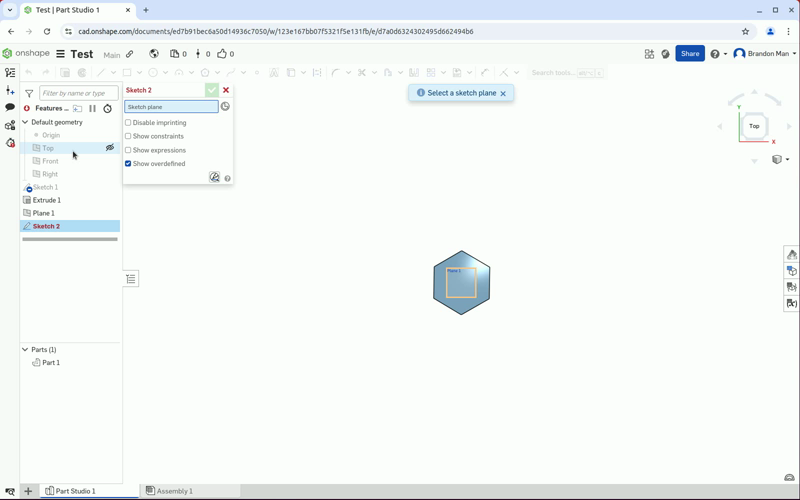
mouse_move(73, 215)
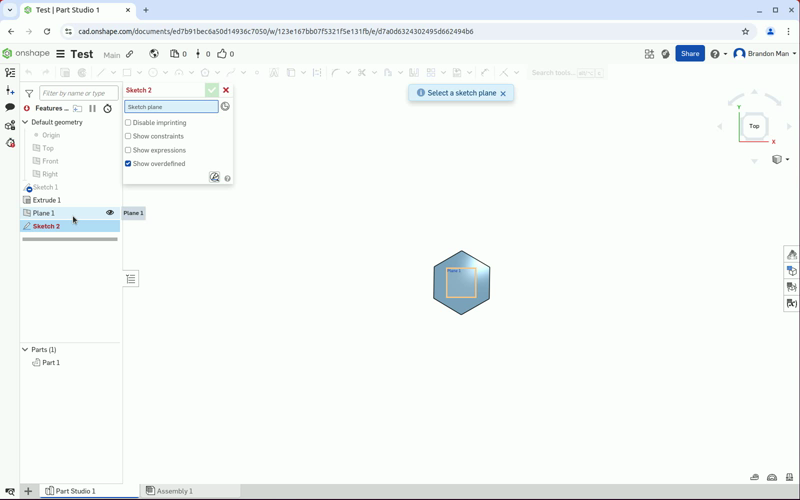
click(73, 215)
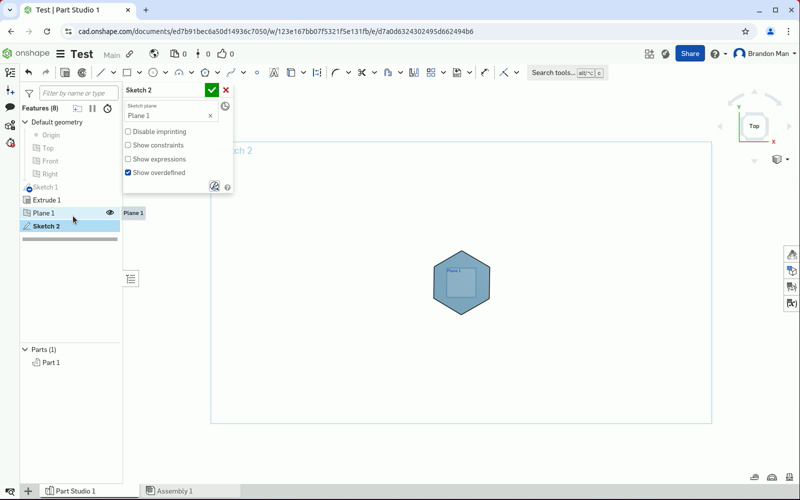
mouse_move(73, 352)
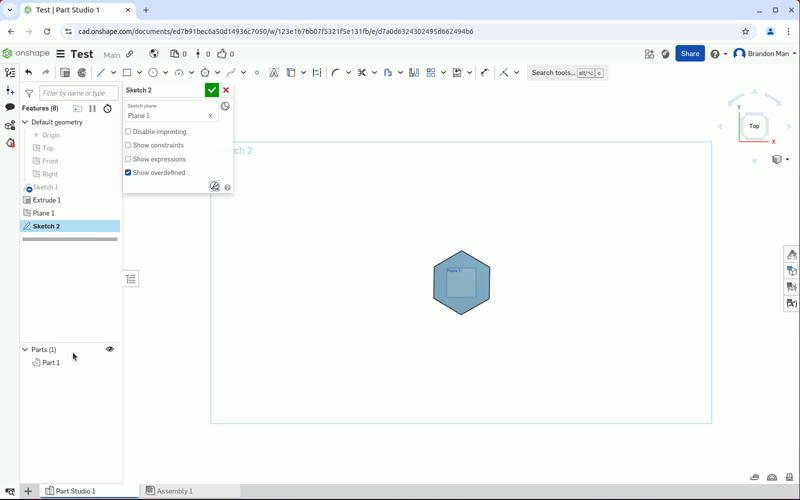
key(y)
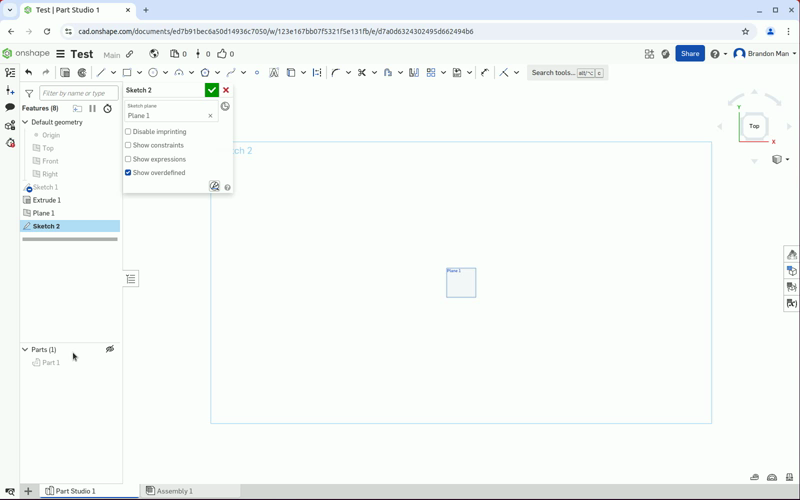
key(l)
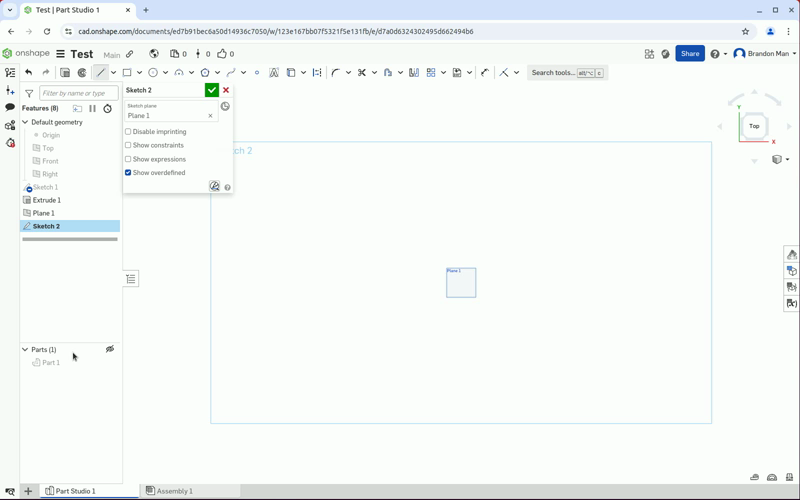
key_down(shift)
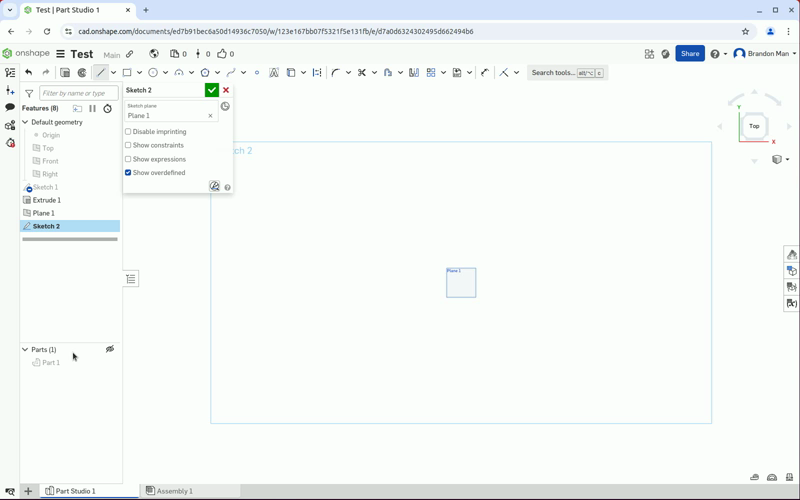
mouse_move(441, 293)
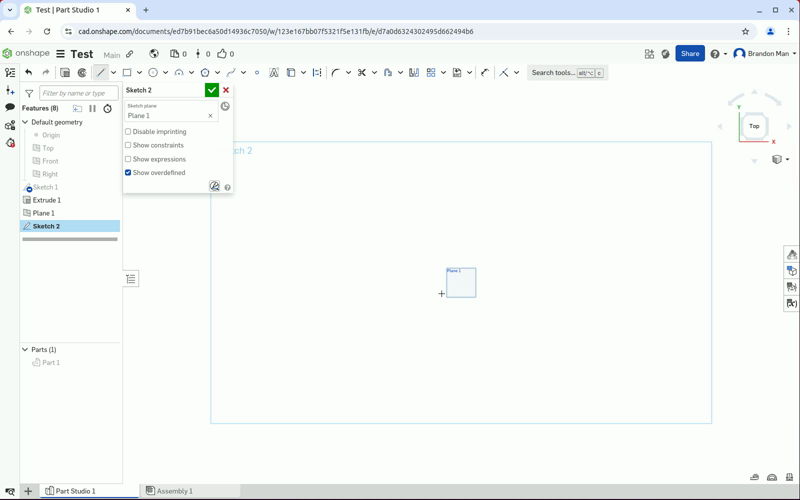
click(441, 293)
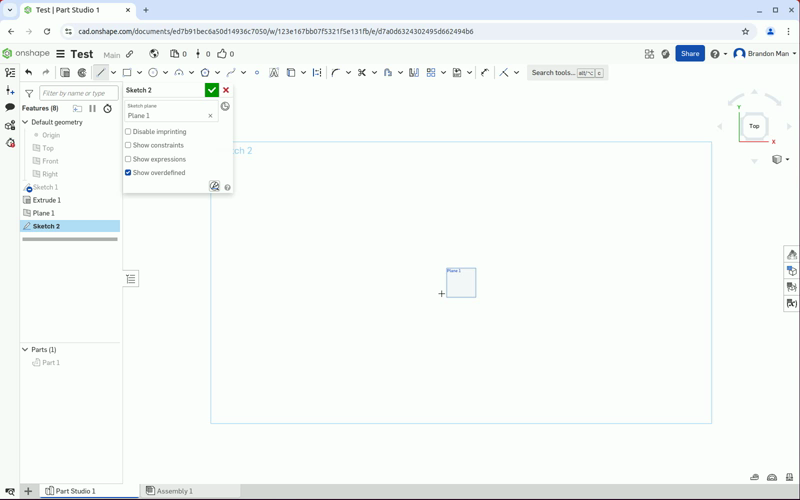
key_up(shift)
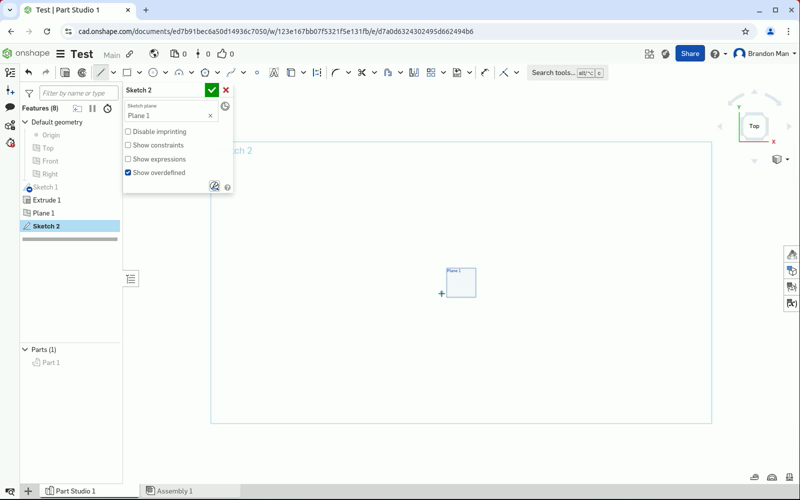
key_down(shift)
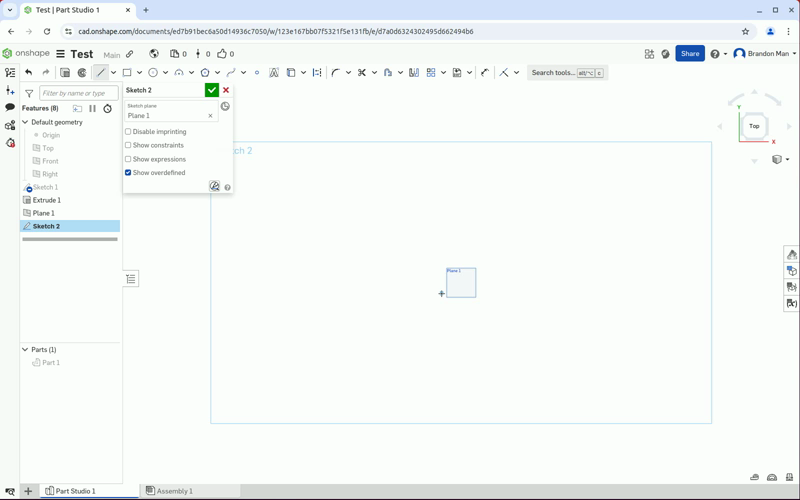
mouse_move(471, 293)
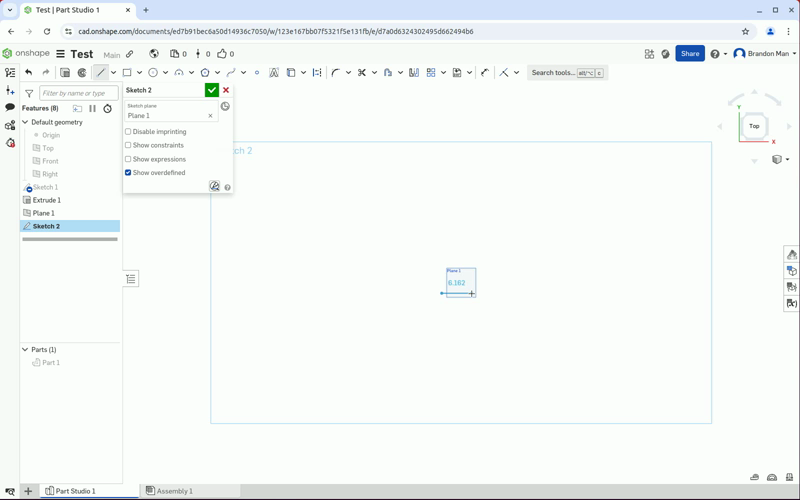
mouse_move(461, 305)
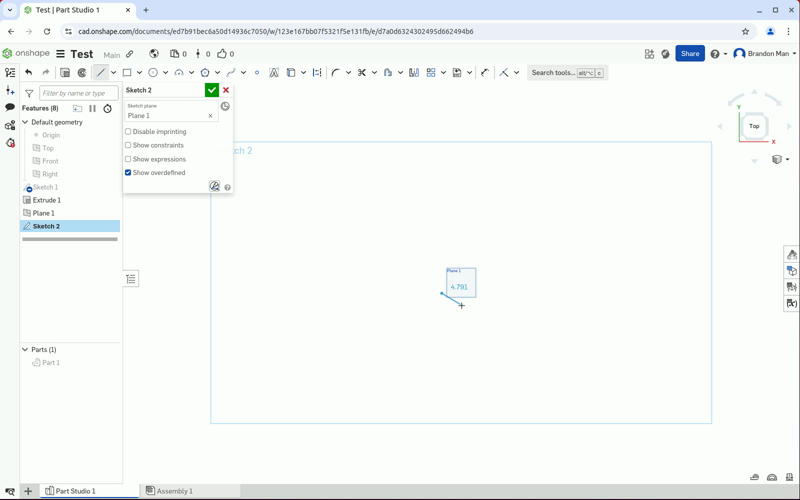
click(461, 305)
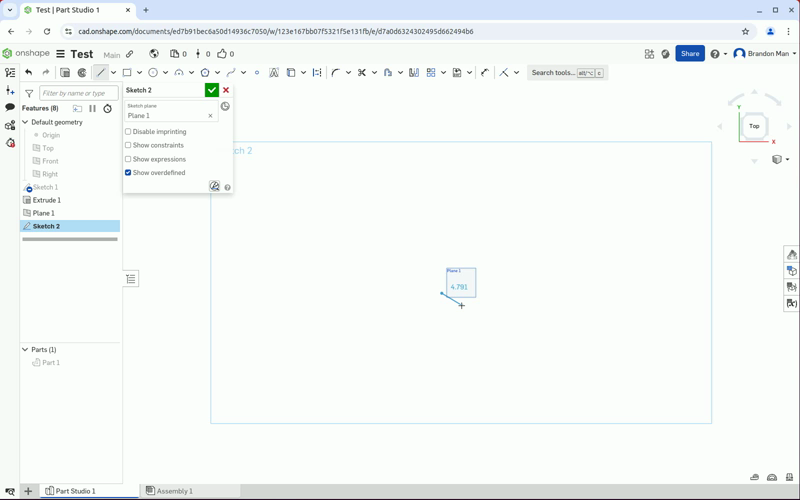
key_up(shift)
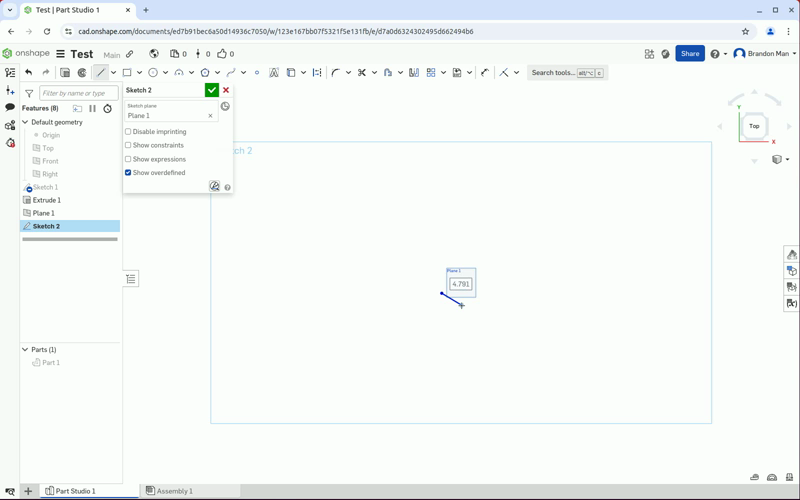
key_down(shift)
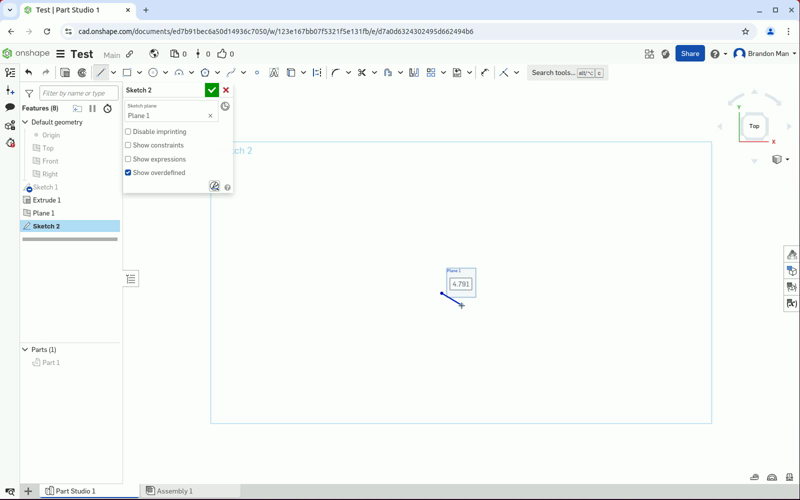
mouse_move(491, 305)
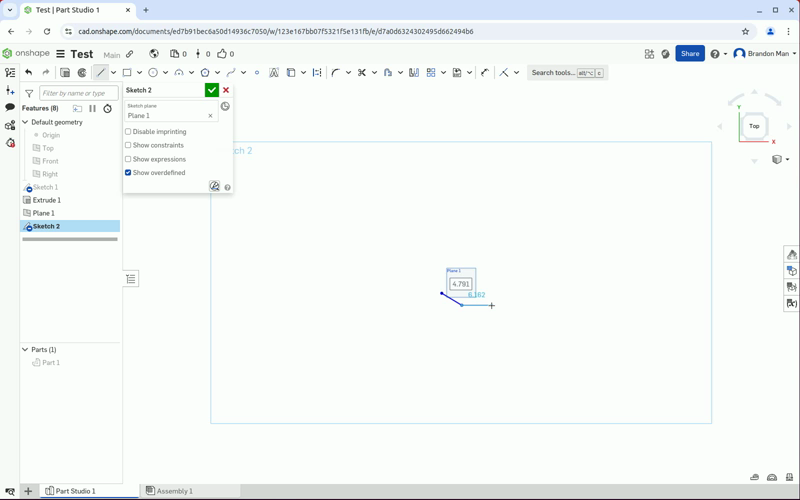
mouse_move(481, 293)
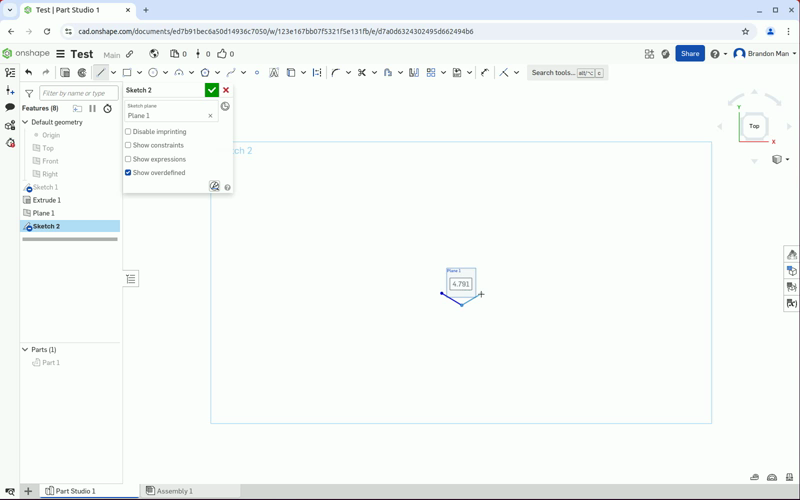
click(481, 293)
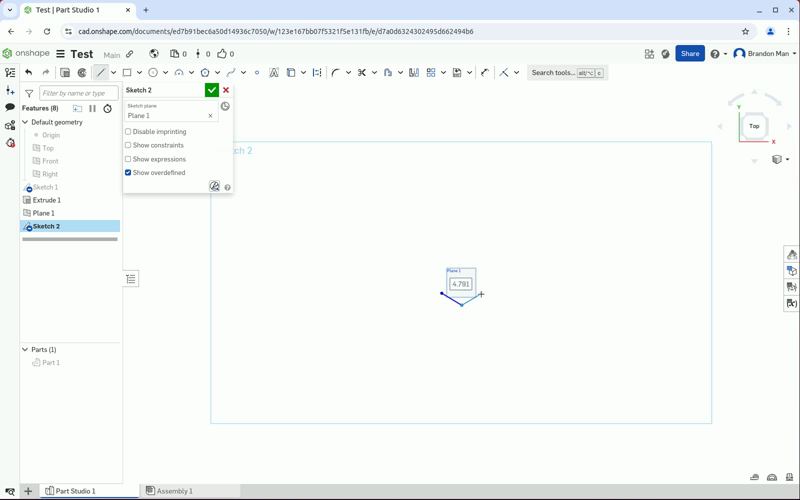
key_up(shift)
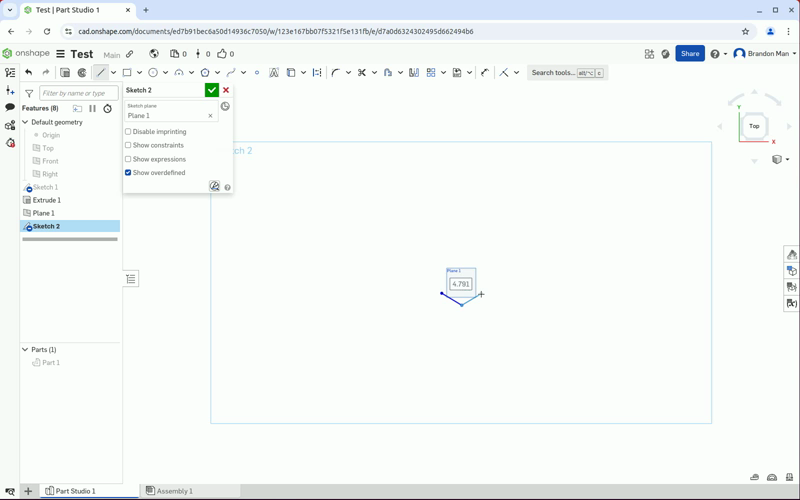
key_down(shift)
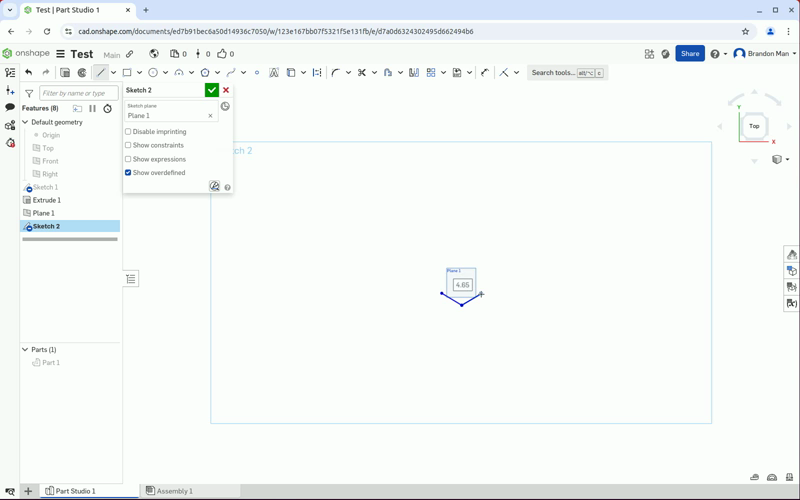
mouse_move(511, 293)
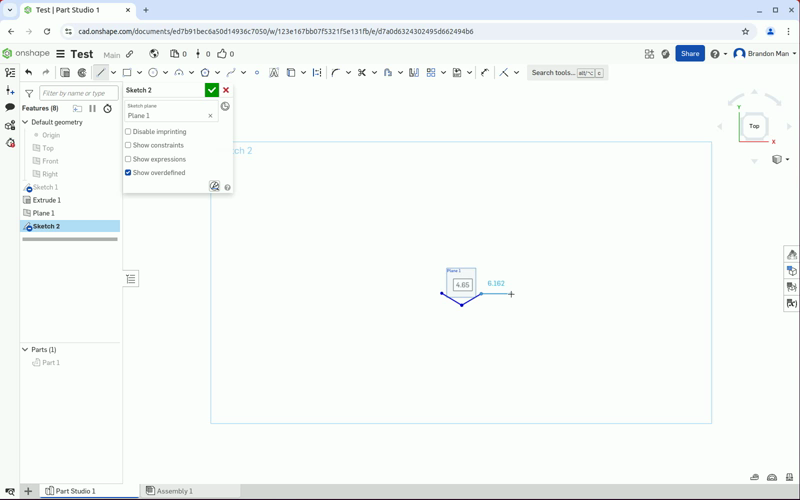
mouse_move(481, 271)
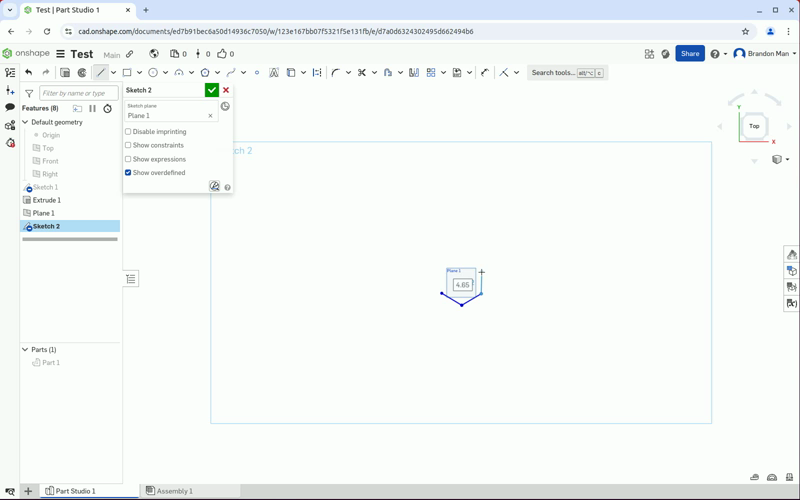
click(481, 271)
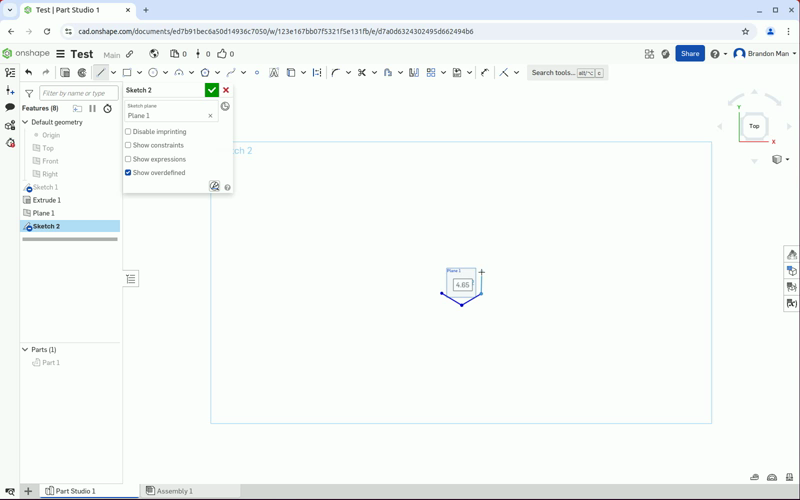
key_up(shift)
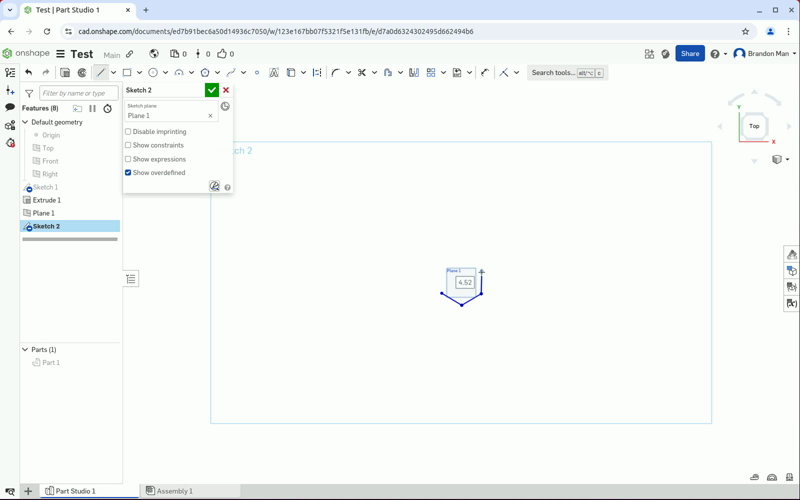
key_down(shift)
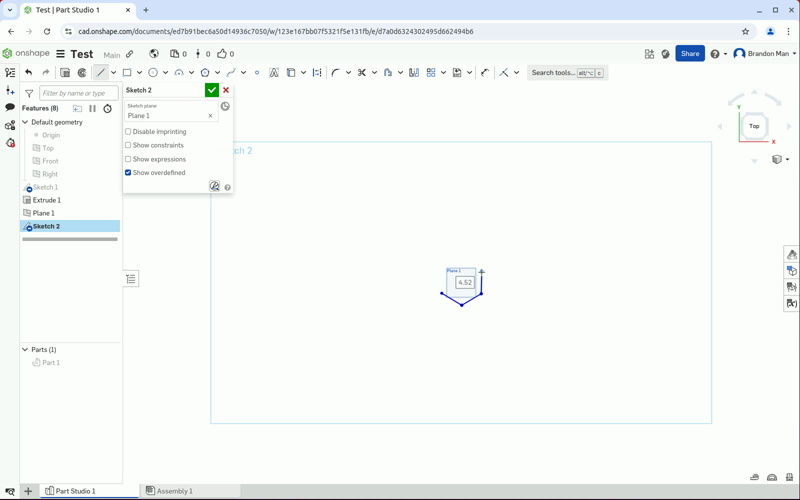
mouse_move(511, 271)
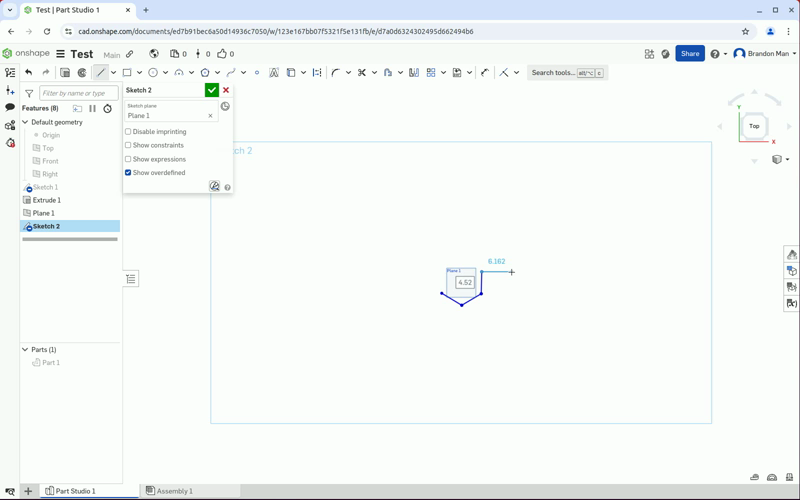
mouse_move(461, 259)
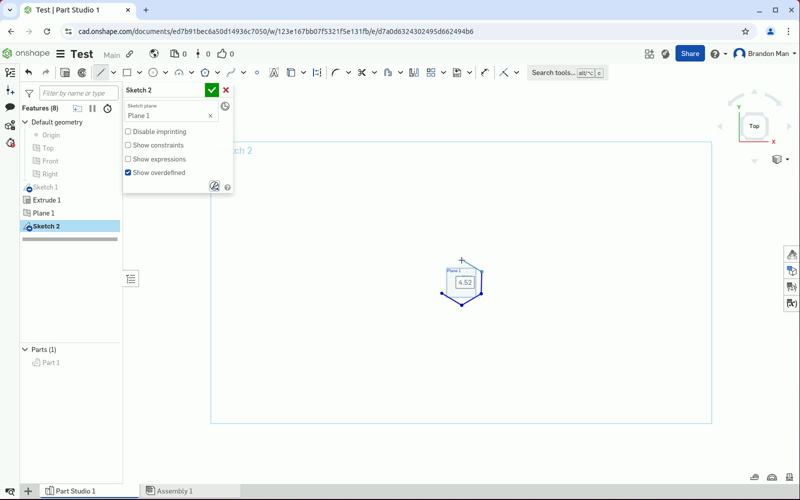
click(461, 259)
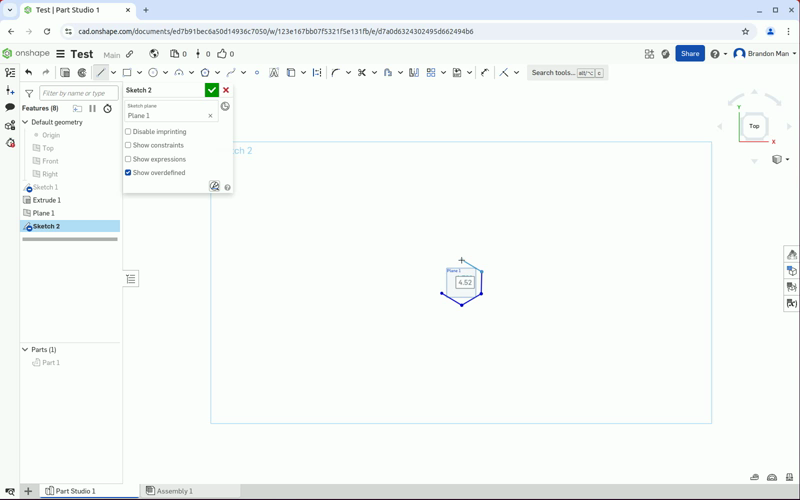
key_up(shift)
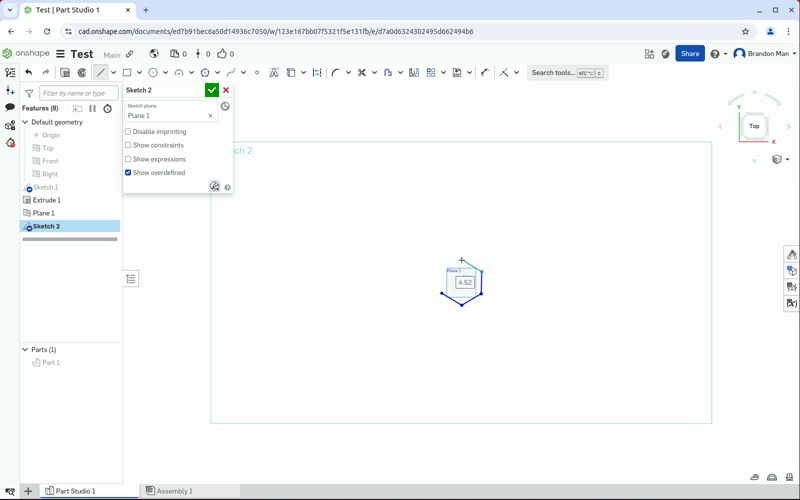
key_down(shift)
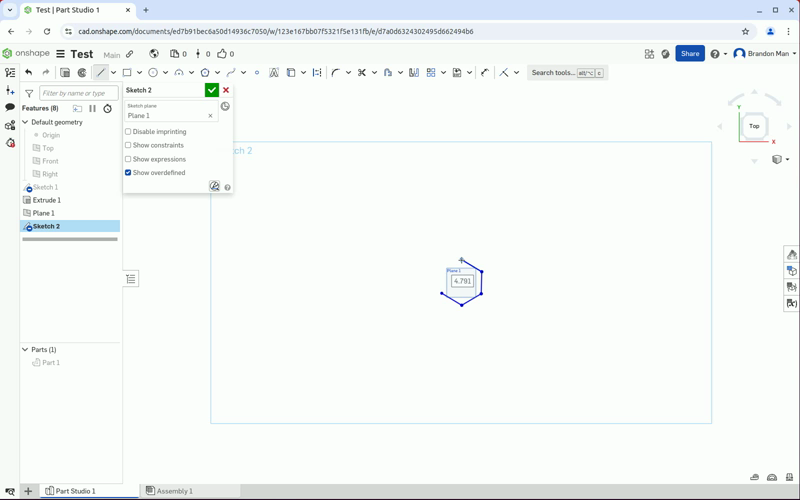
mouse_move(492, 259)
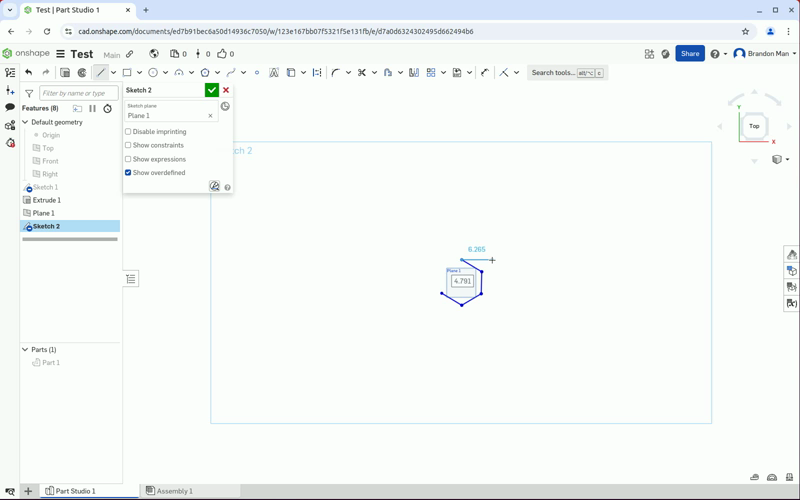
mouse_move(442, 270)
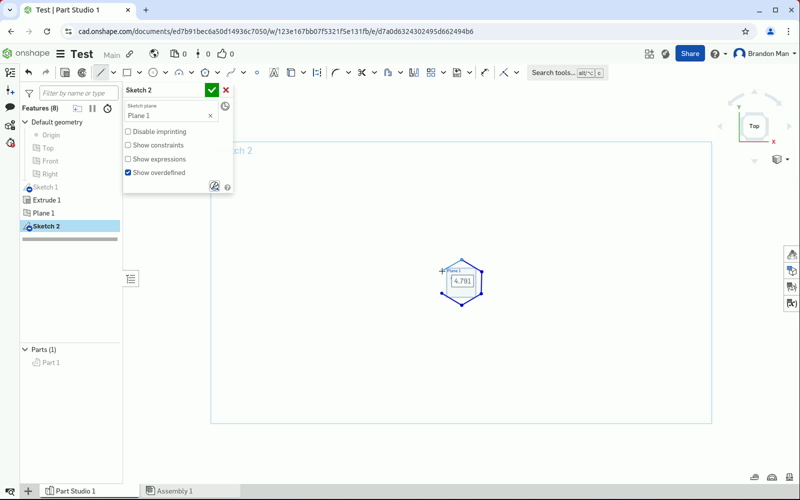
click(442, 270)
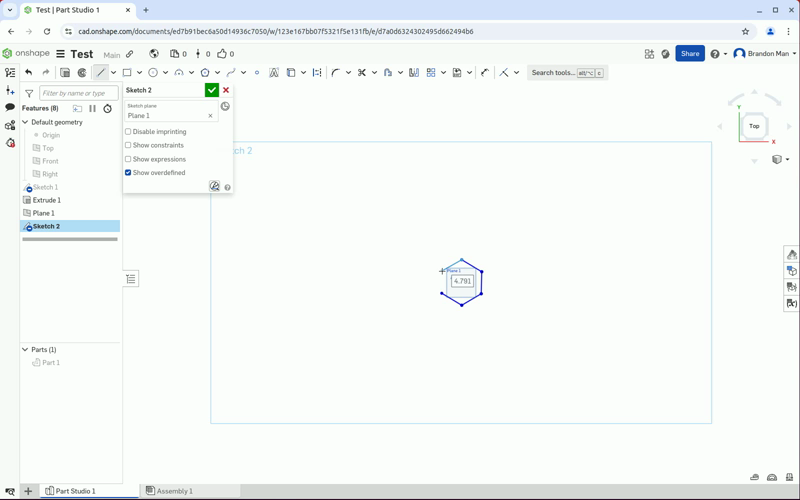
key_up(shift)
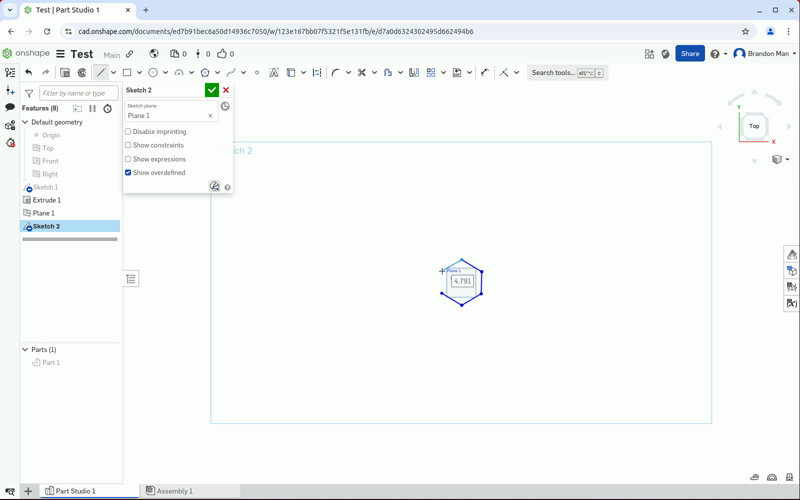
mouse_move(472, 270)
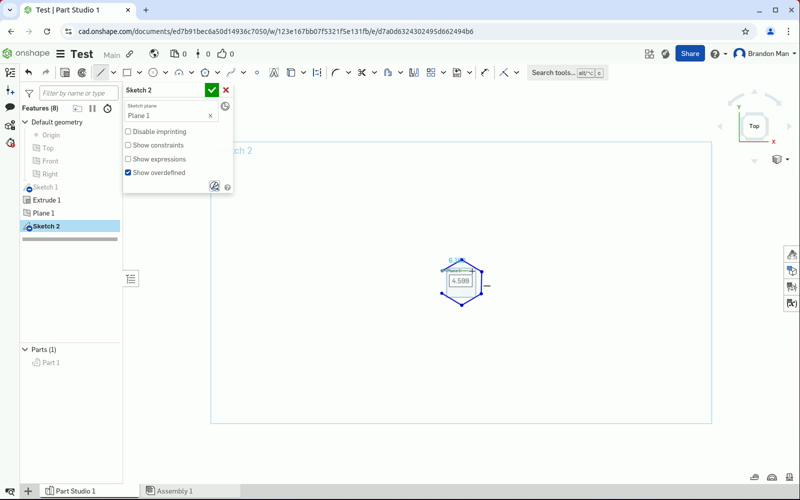
key_down(shift)
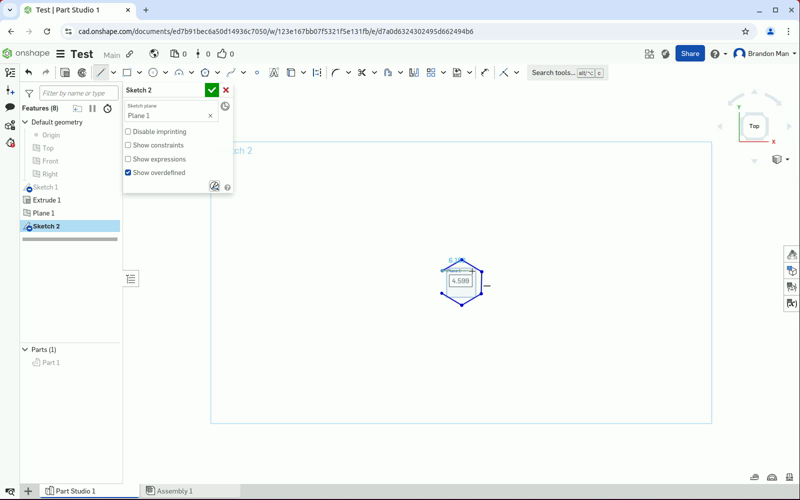
mouse_move(441, 293)
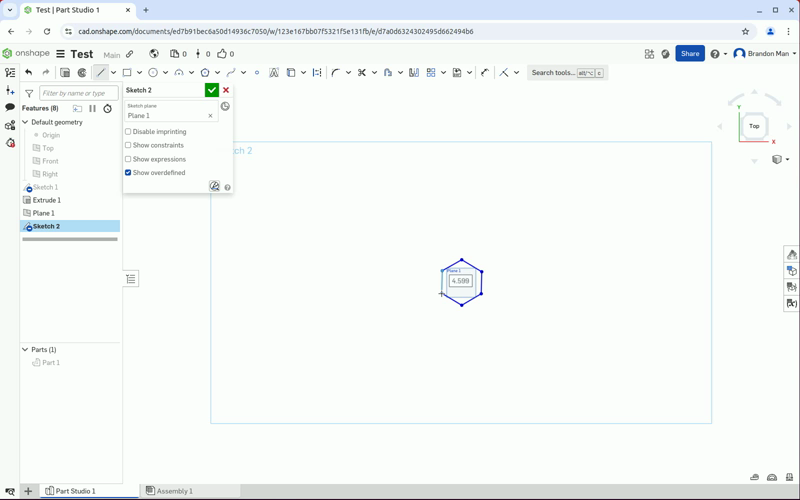
key_up(shift)
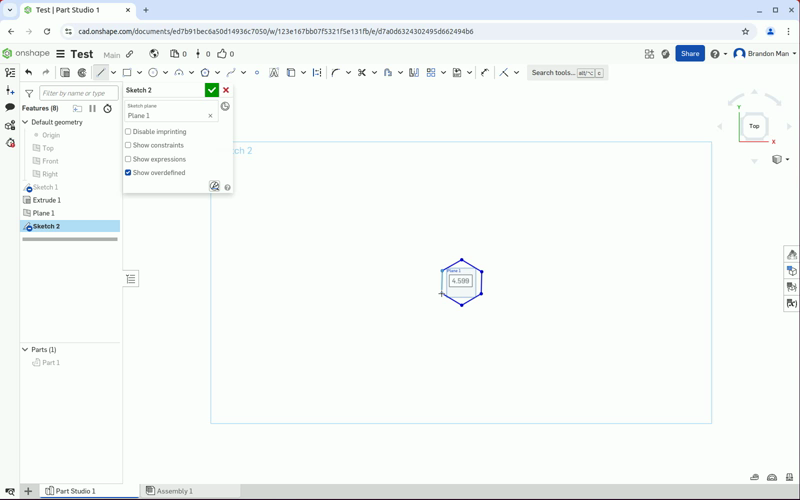
click(441, 293)
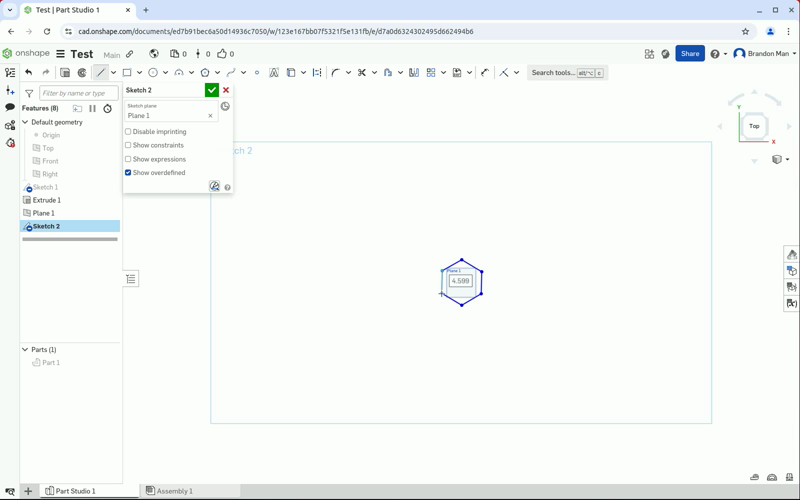
key(esc)
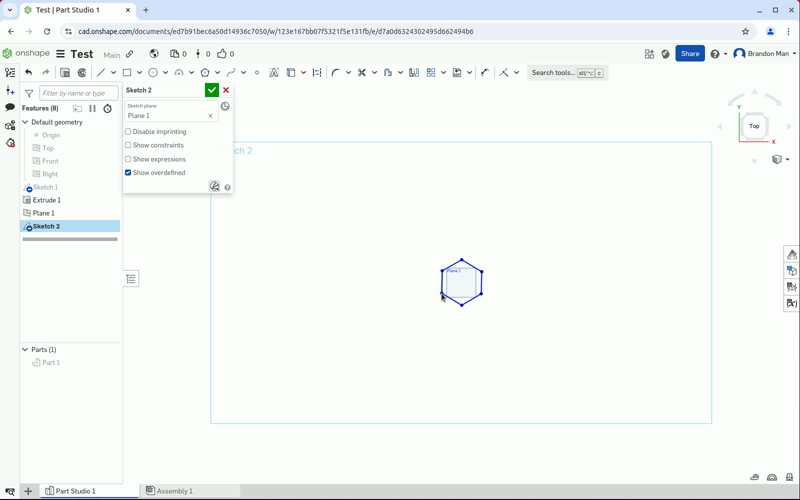
mouse_move(473, 275)
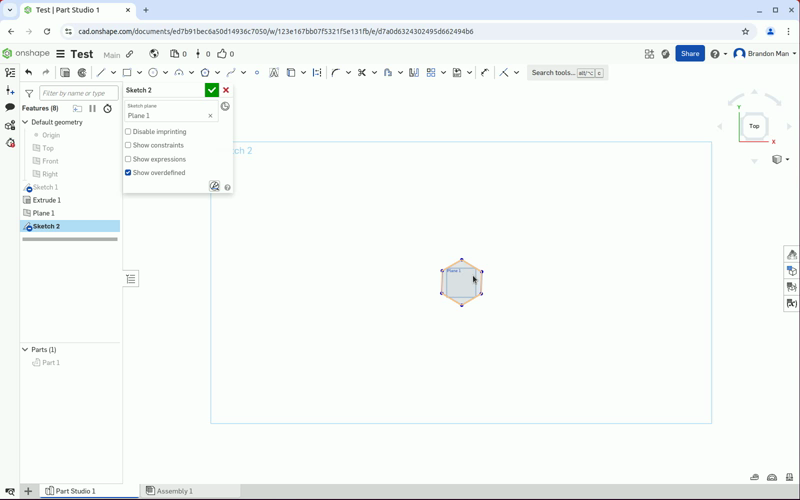
scroll(6)
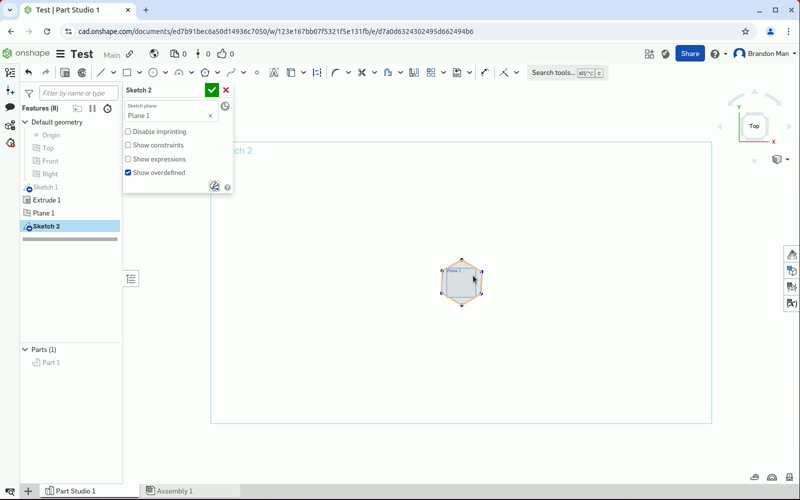
scroll(6)
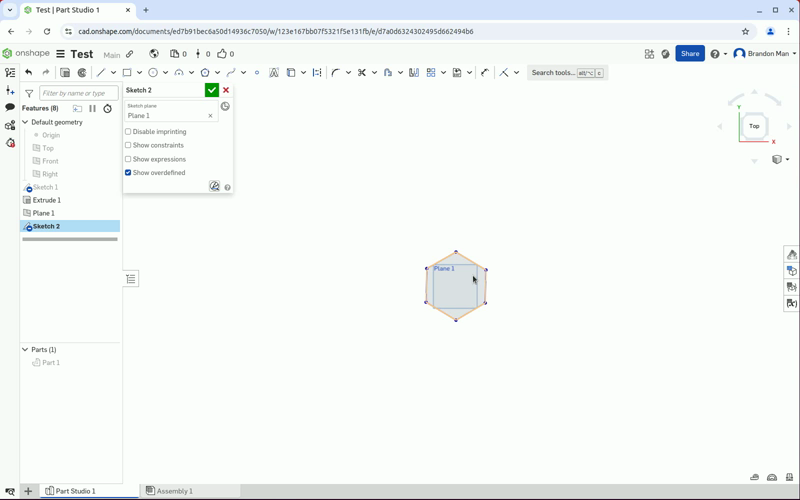
scroll(6)
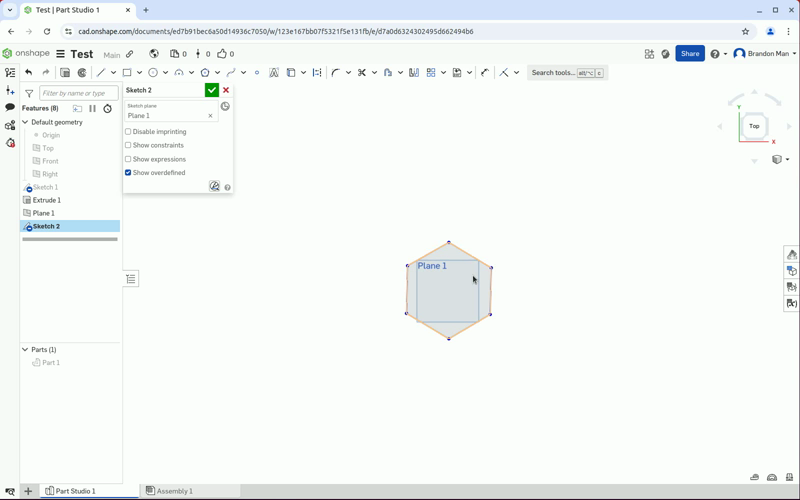
scroll(6)
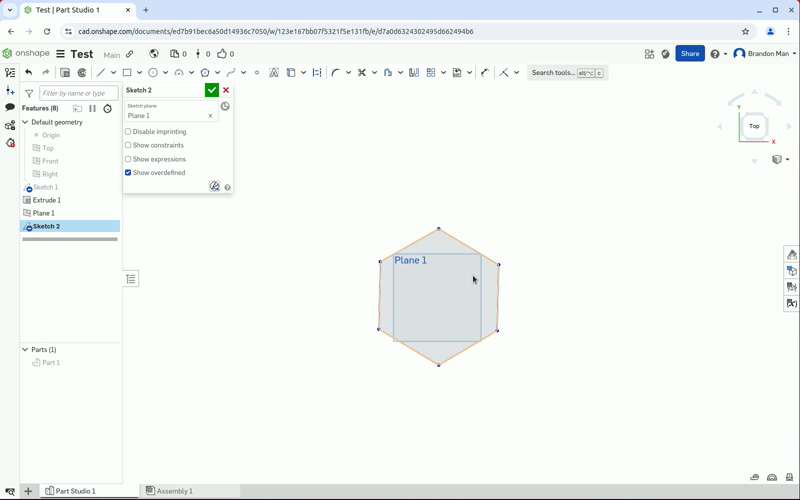
scroll(6)
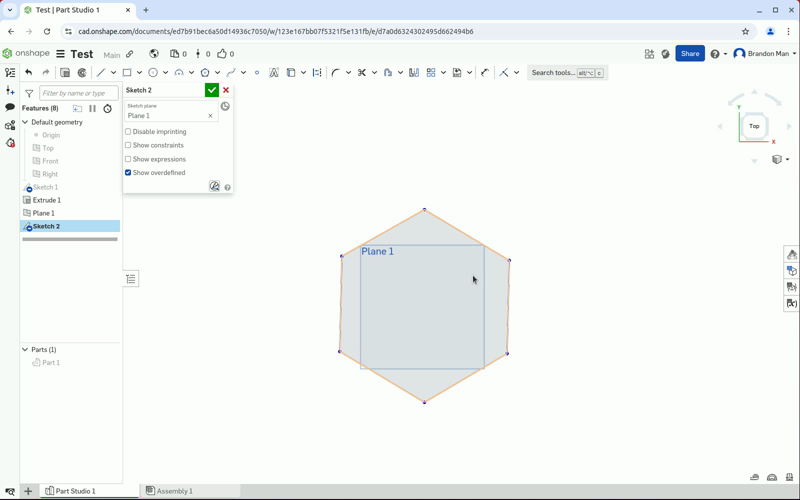
scroll(6)
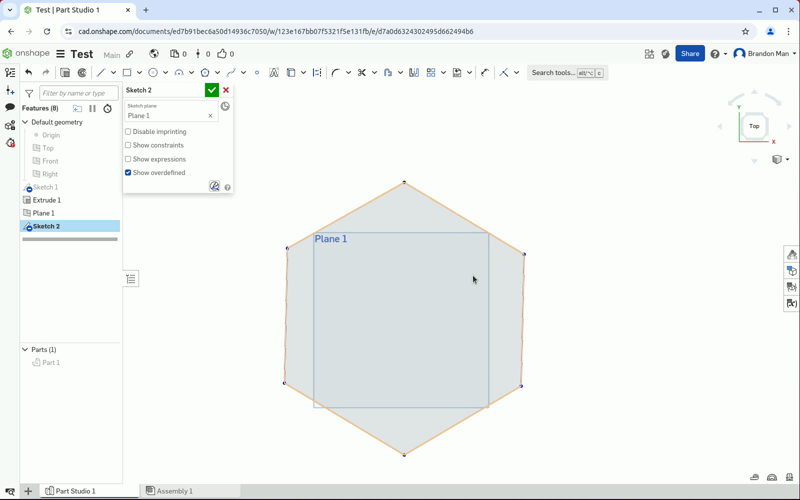
scroll(6)
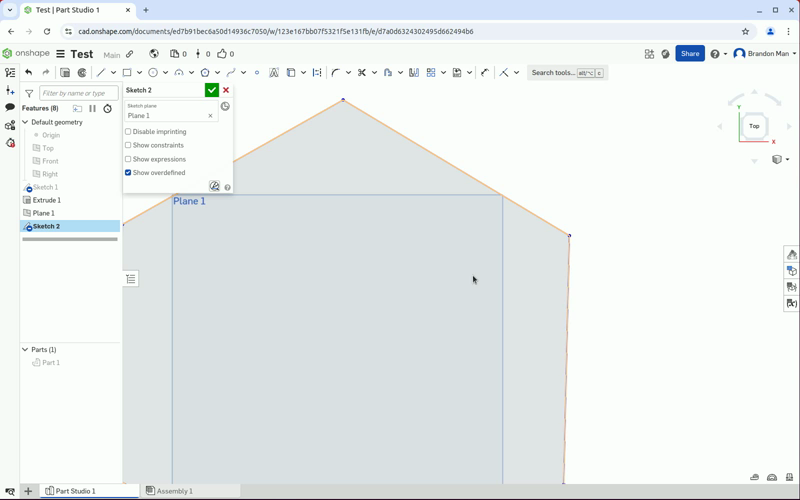
click(473, 275)
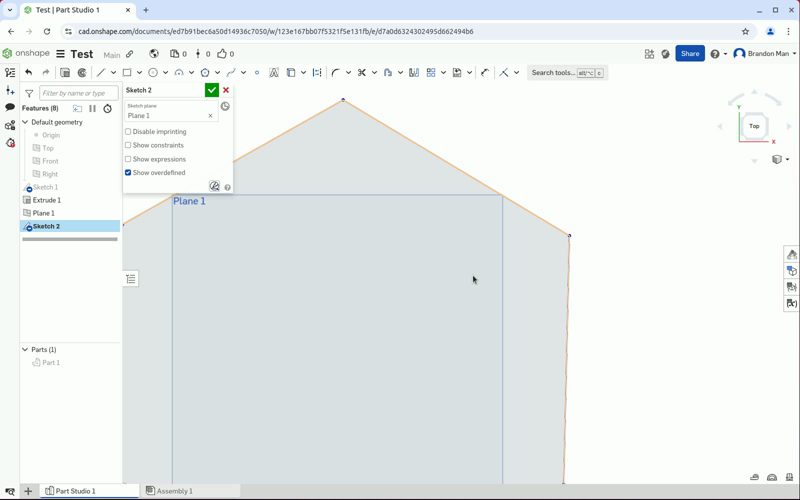
scroll(-6)
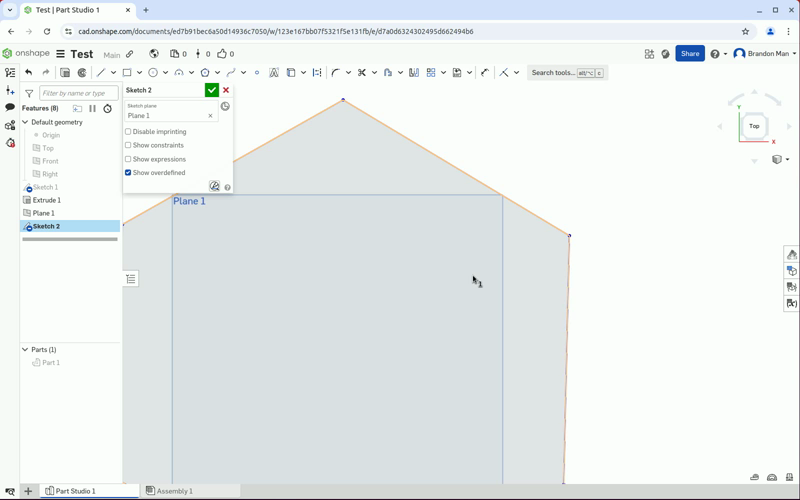
scroll(-6)
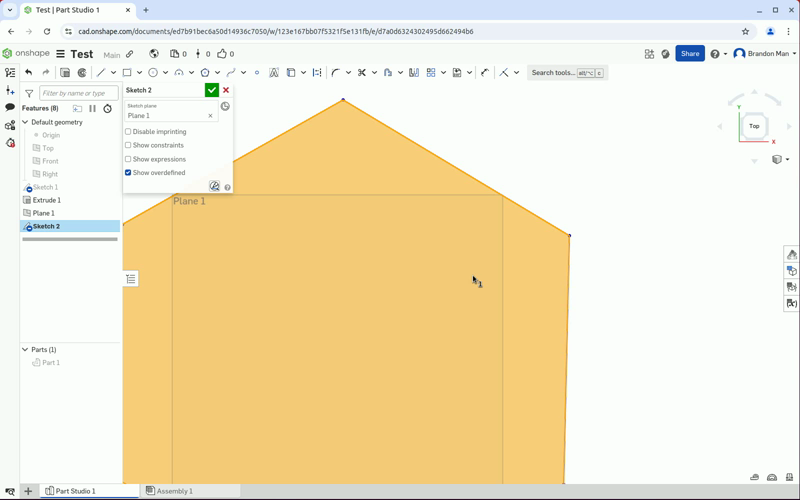
scroll(-6)
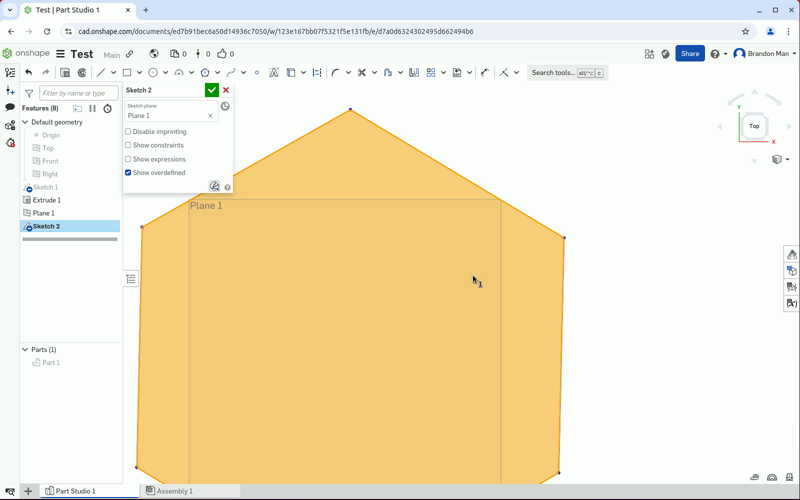
scroll(-6)
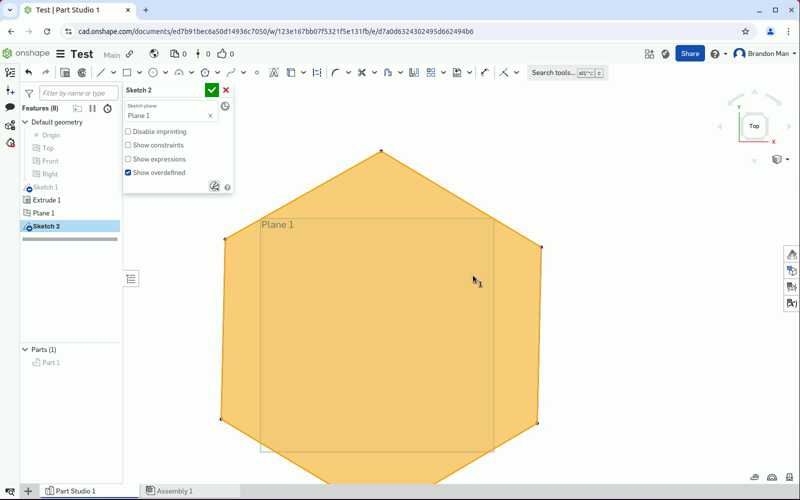
scroll(-6)
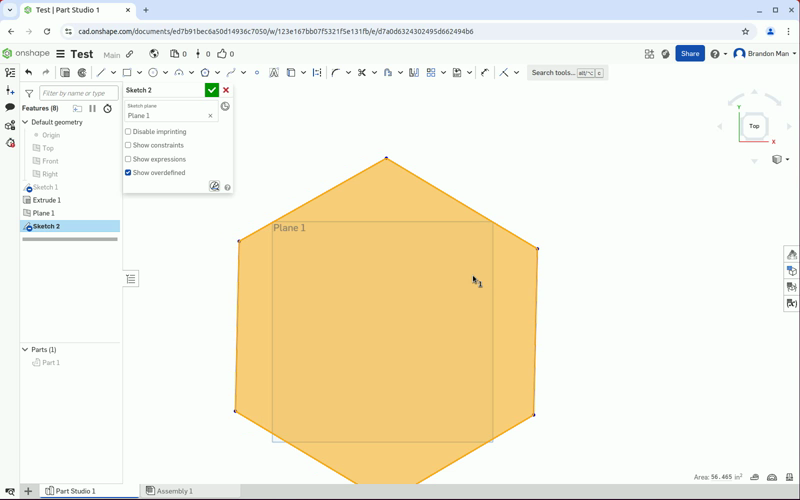
scroll(-6)
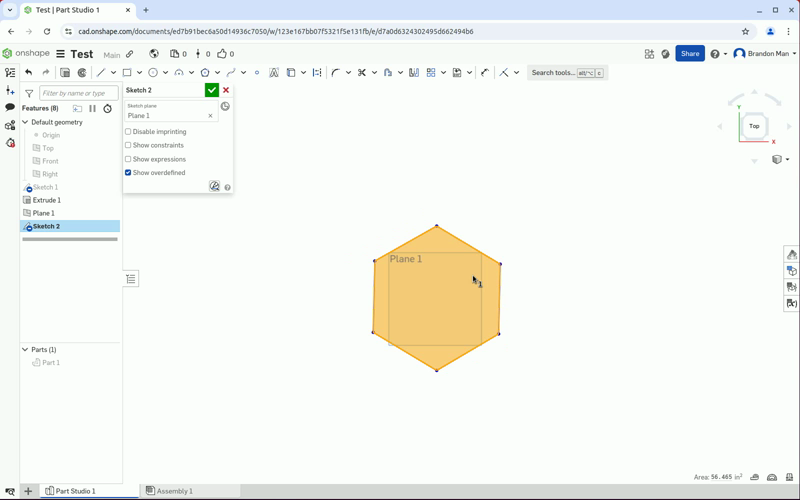
scroll(-6)
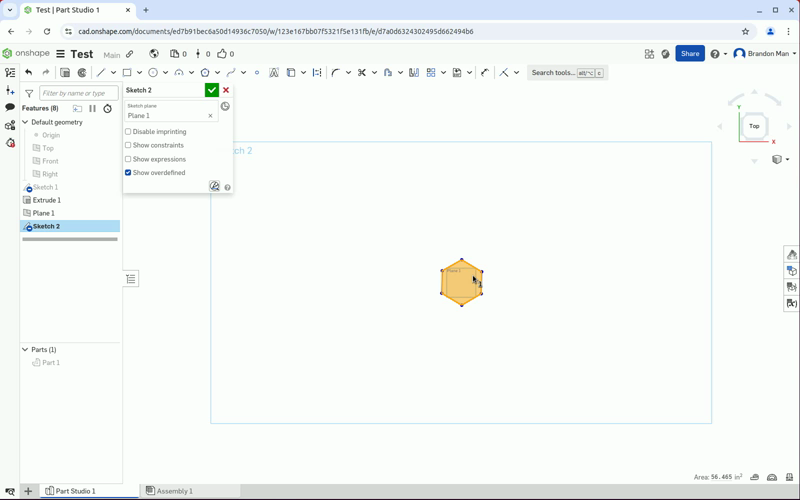
mouse_move(73, 352)
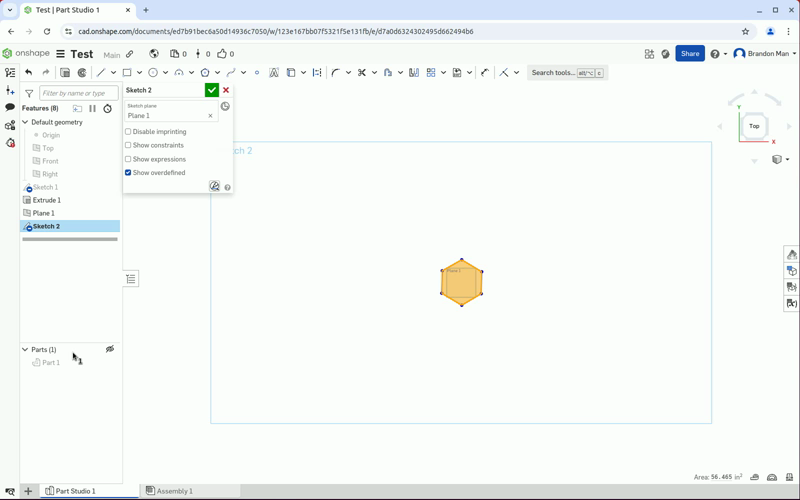
key(shift+y)
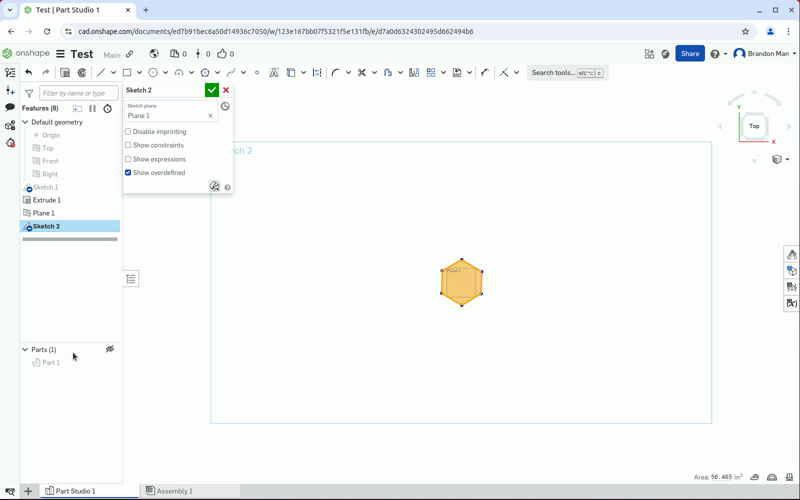
key(shift+e)
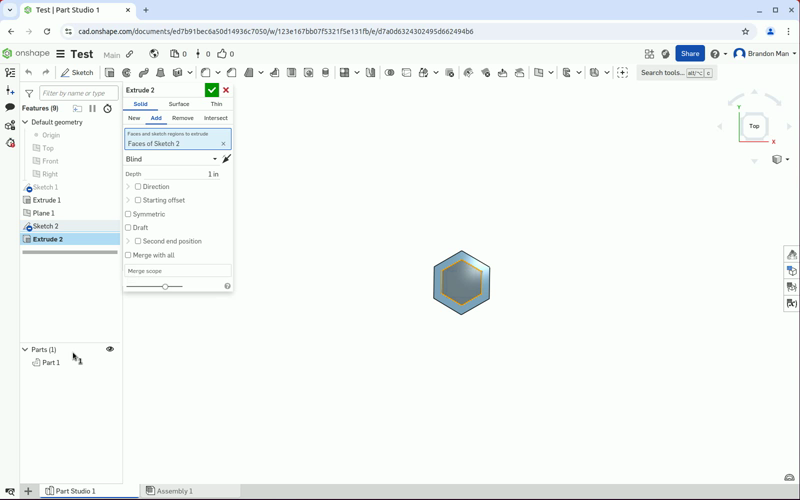
mouse_move(143, 106)
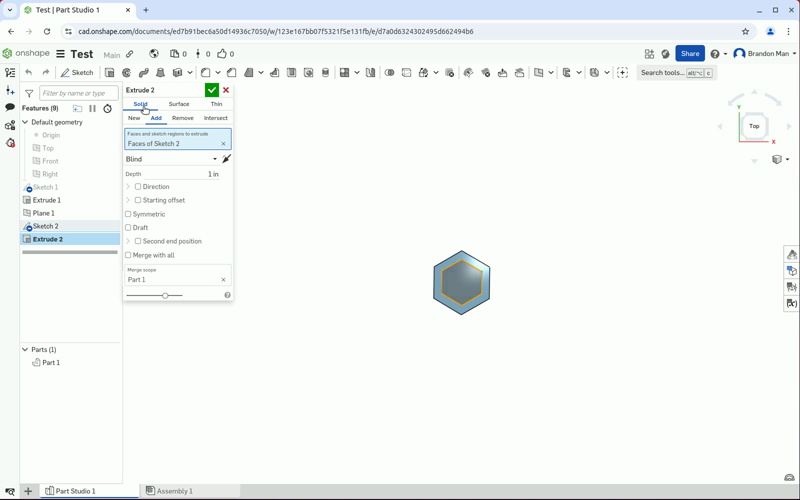
click(143, 106)
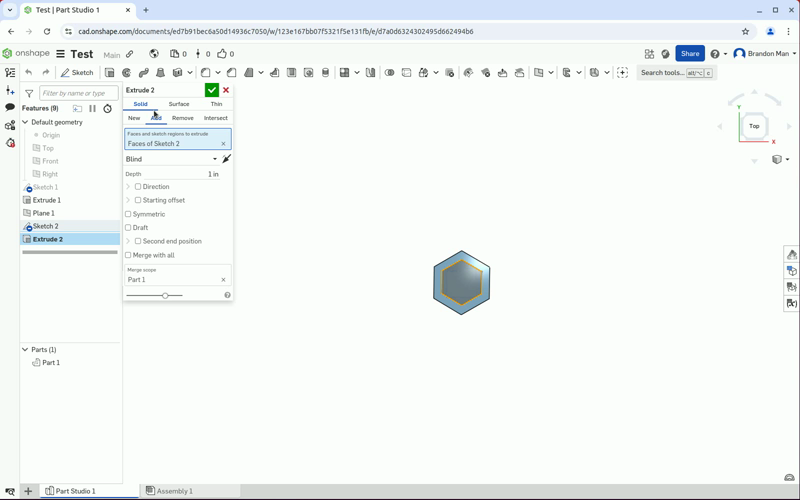
mouse_move(186, 120)
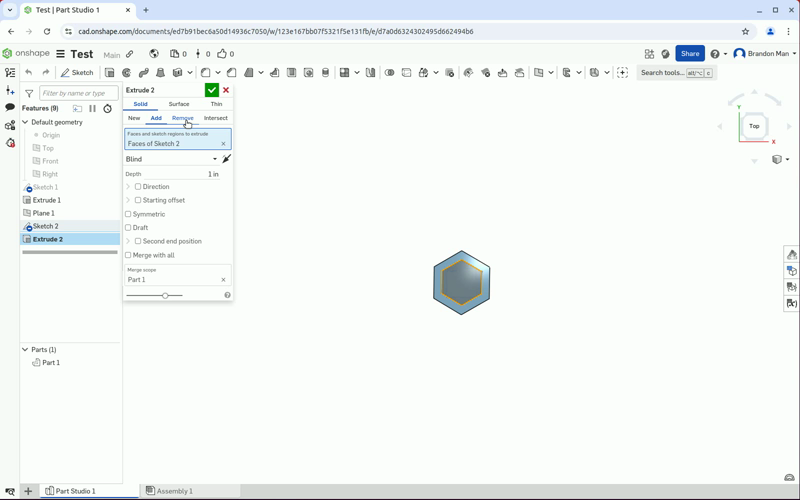
click(186, 120)
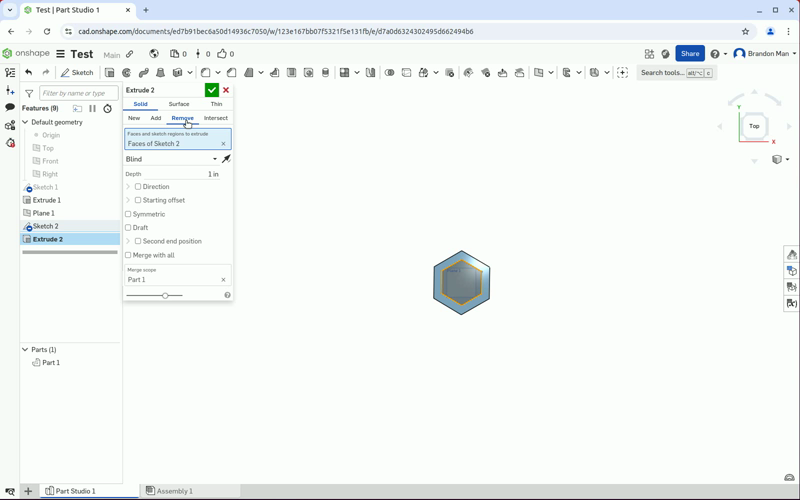
key(tab, 4)
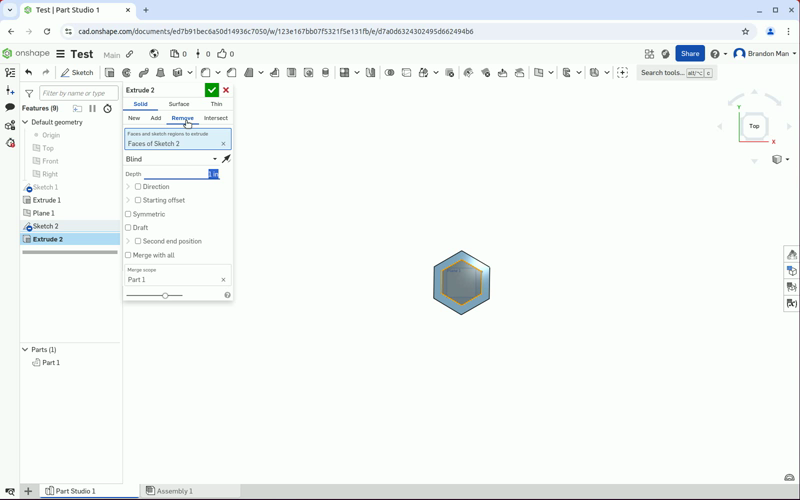
text(17.813)
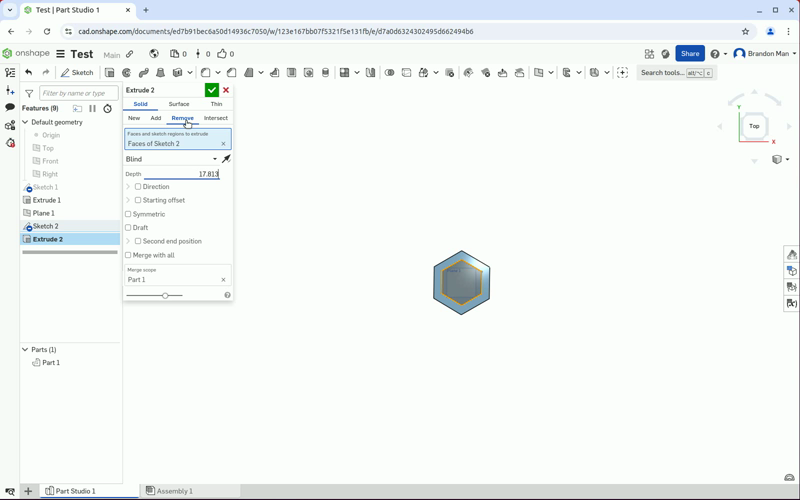
key(tab, 6)
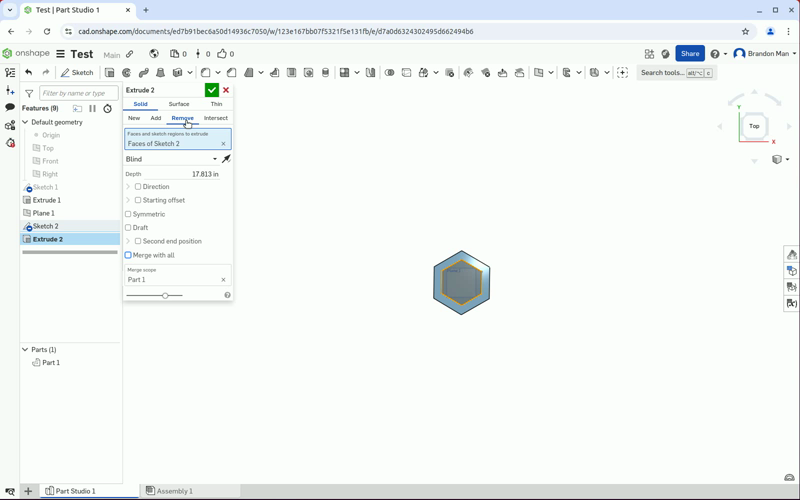
key(space)
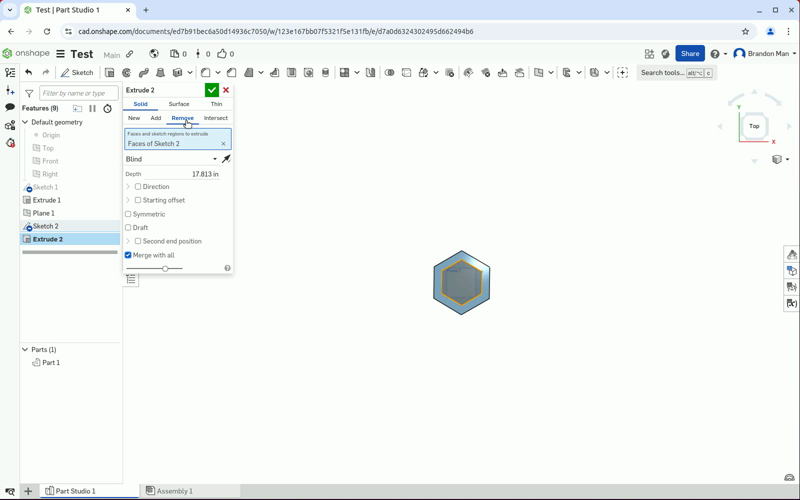
key(enter)
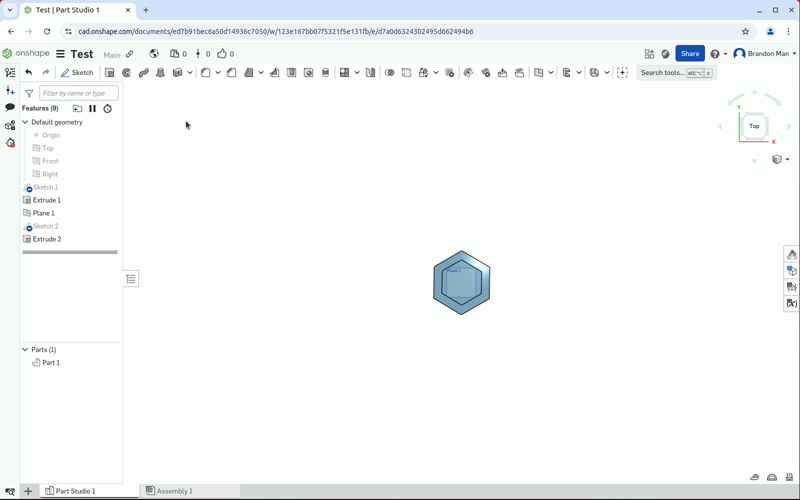
key(shift+h)
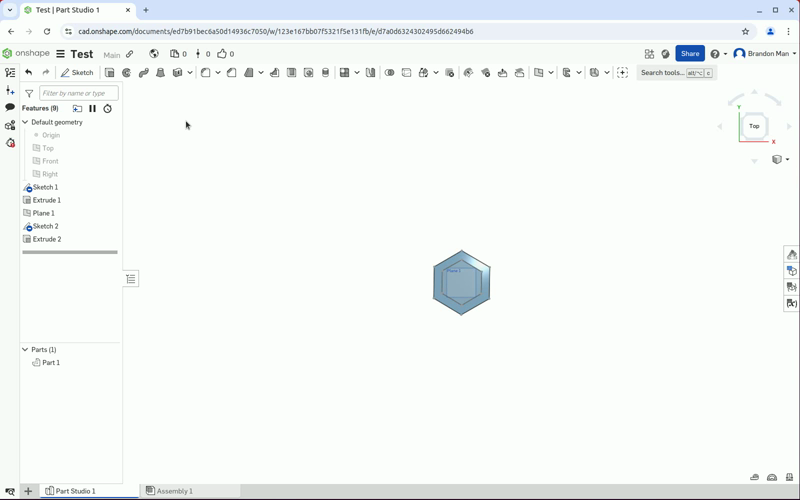
key(shift+h)
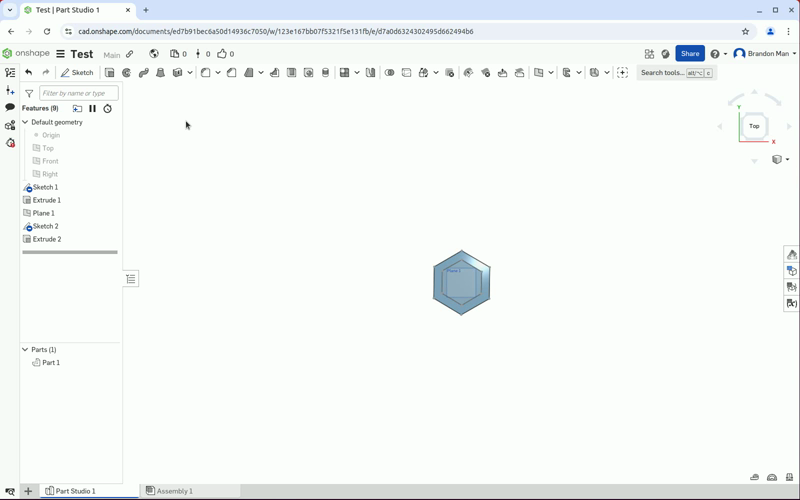
key(shift+7)
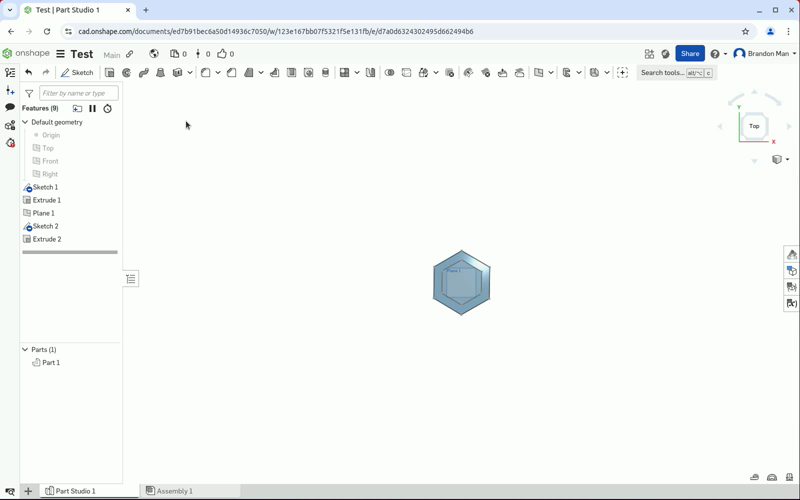
key(up, 3)
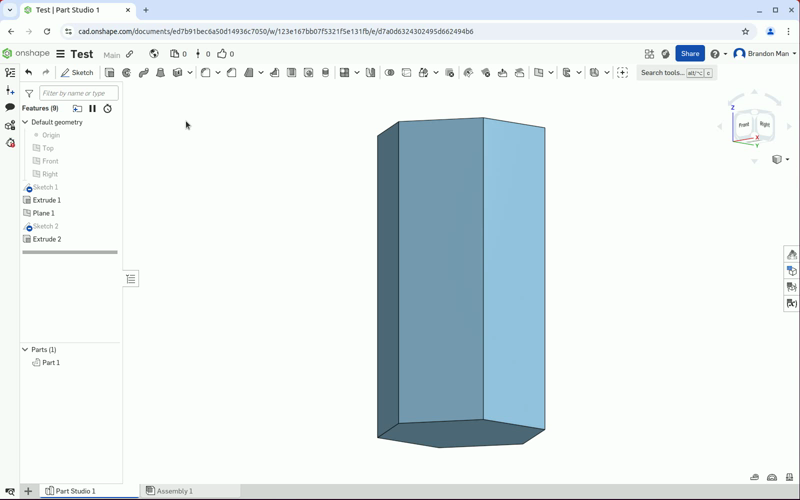
key(left, 3)
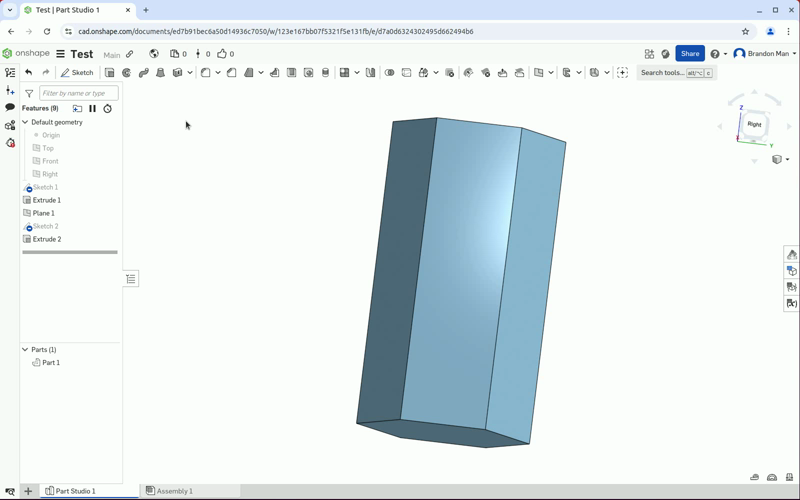
key(right, 3)
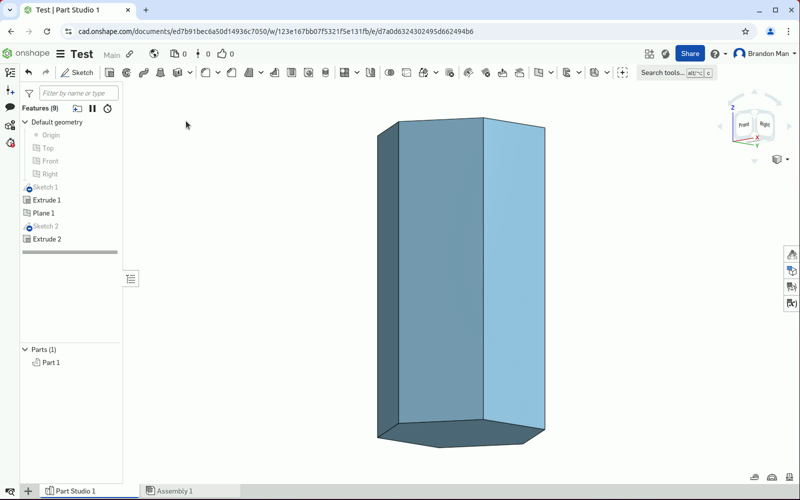
key(down, 3)
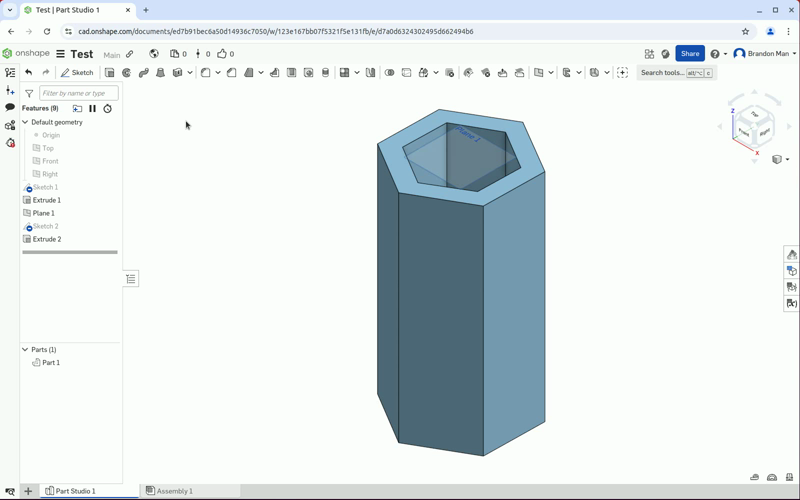
mouse_move(73, 189)
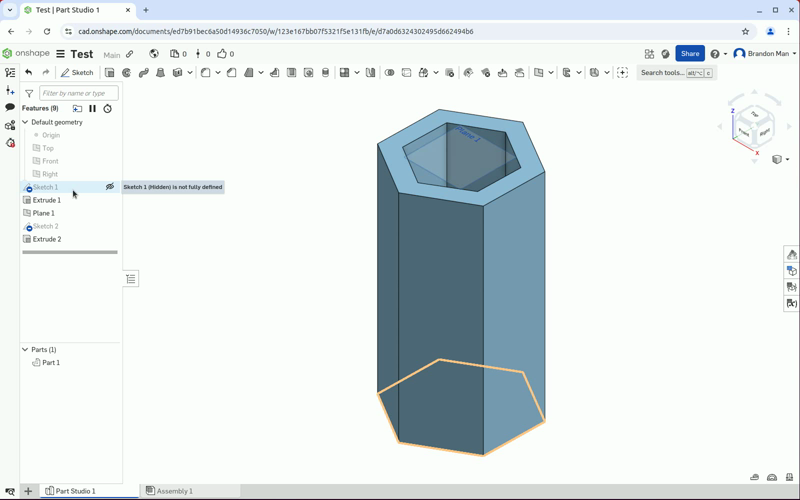
click(73, 189)